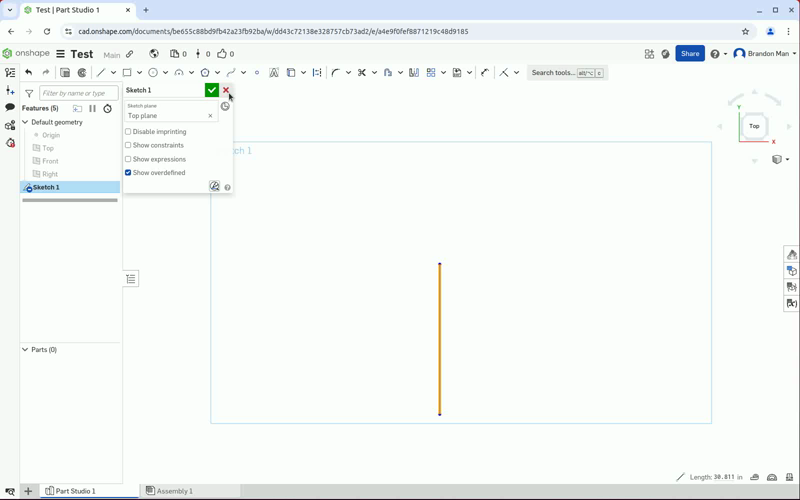
key(shift+h)
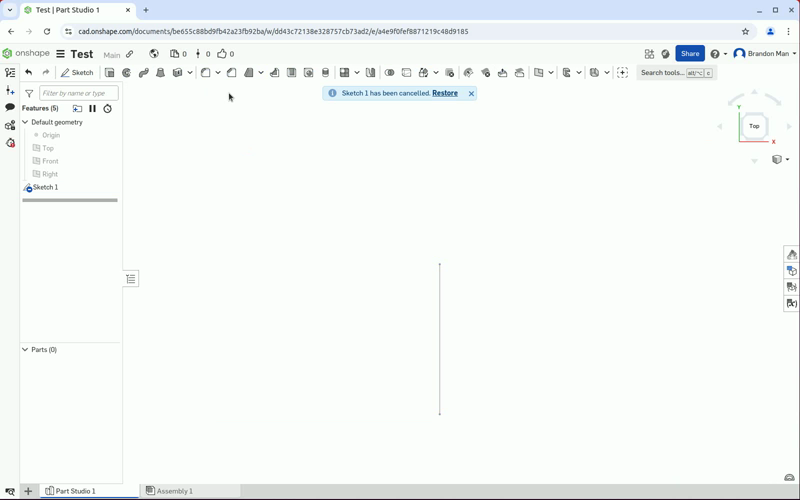
key(shift+s)
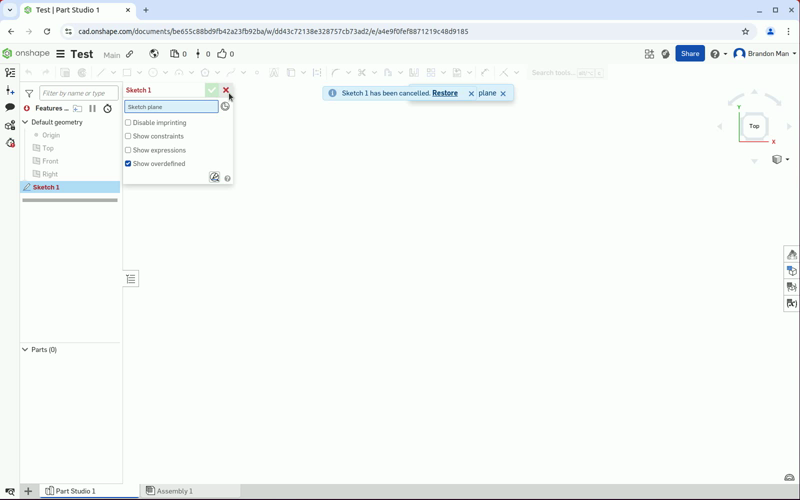
mouse_move(73, 150)
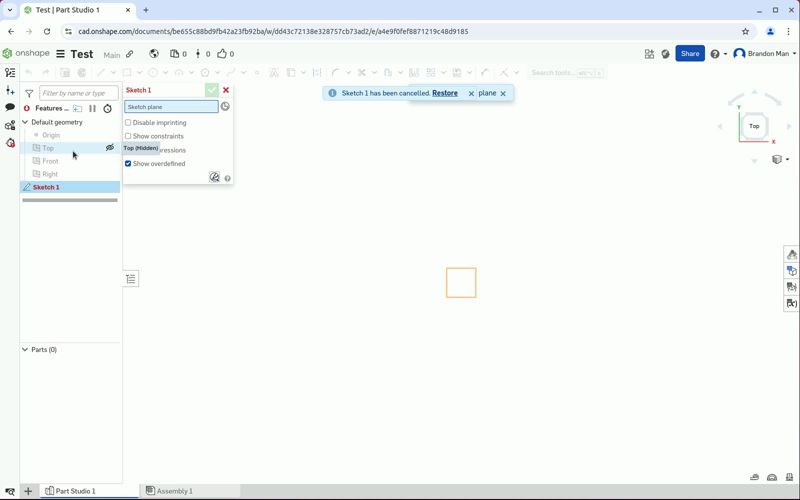
click(73, 150)
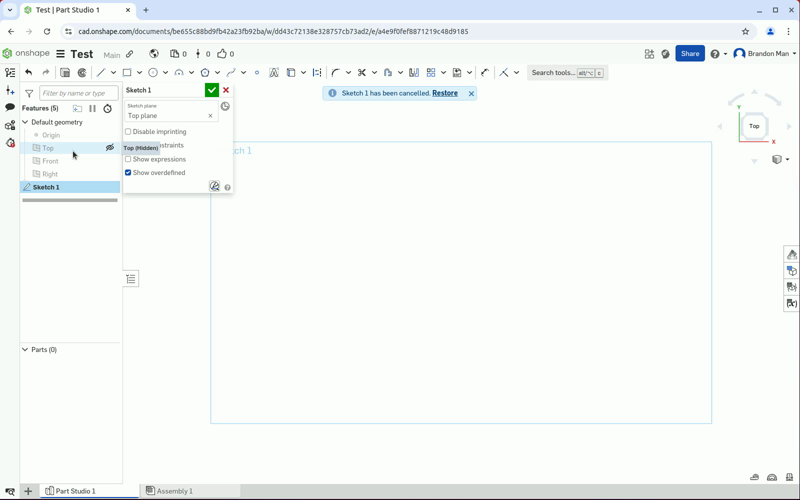
mouse_move(73, 352)
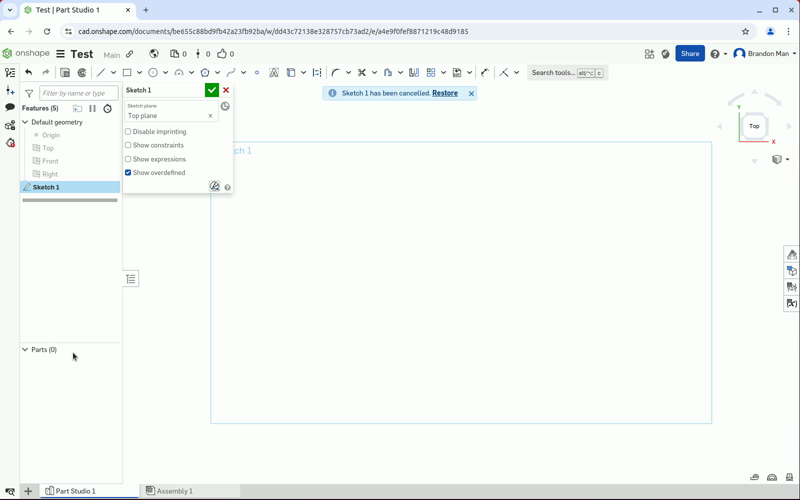
key(y)
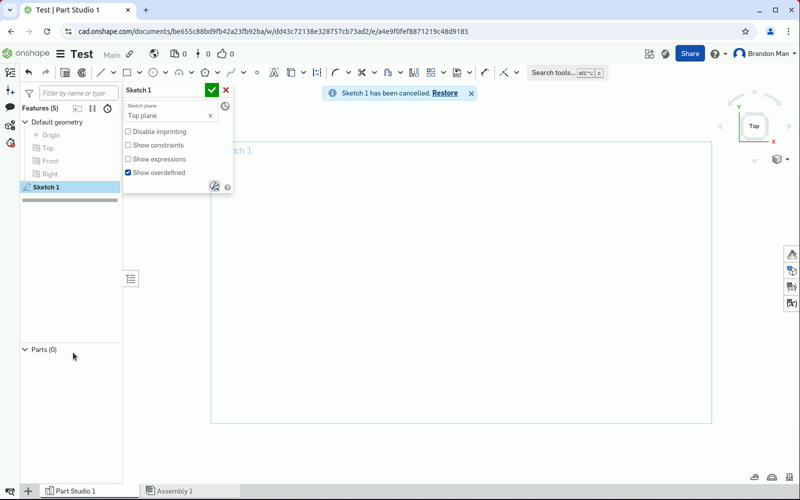
key(l)
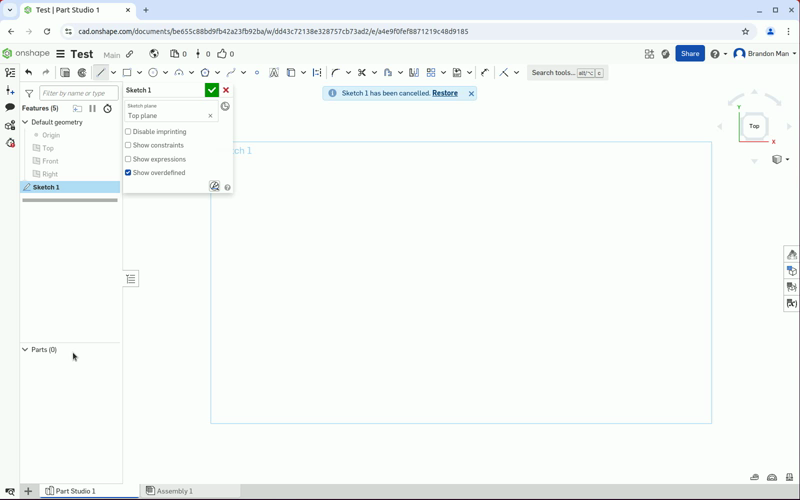
key_down(shift)
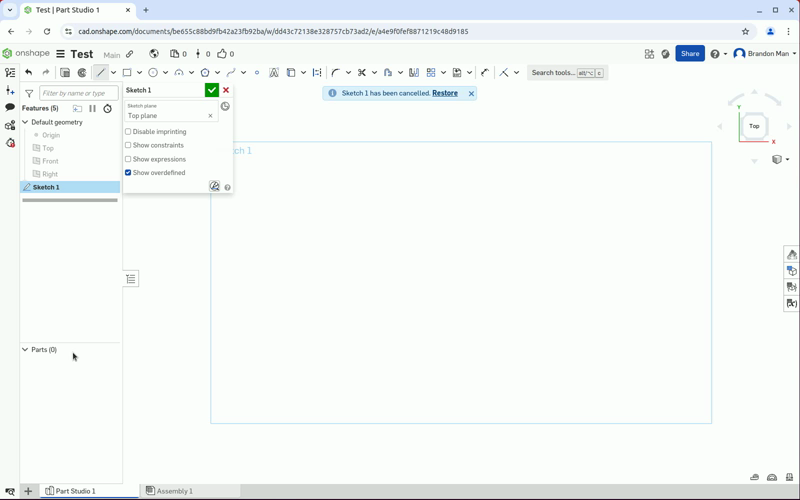
mouse_move(506, 292)
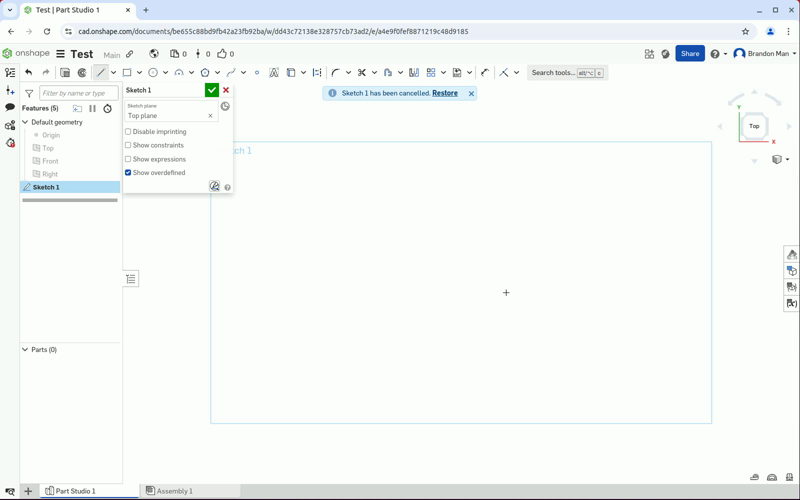
click(506, 292)
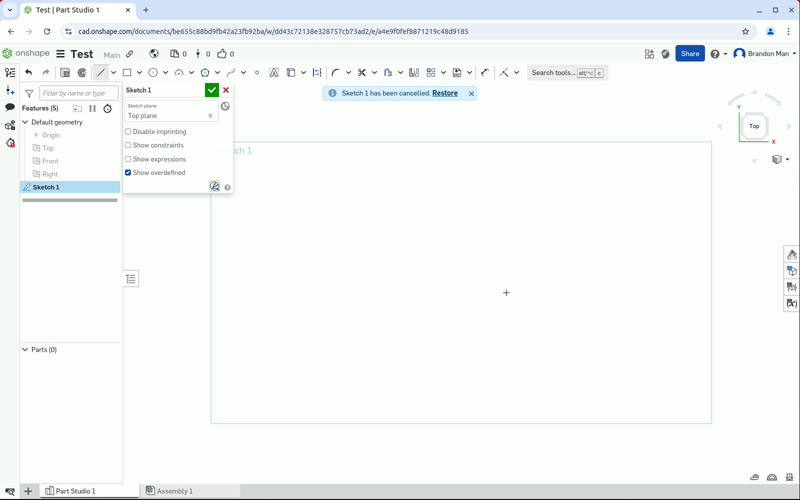
key_up(shift)
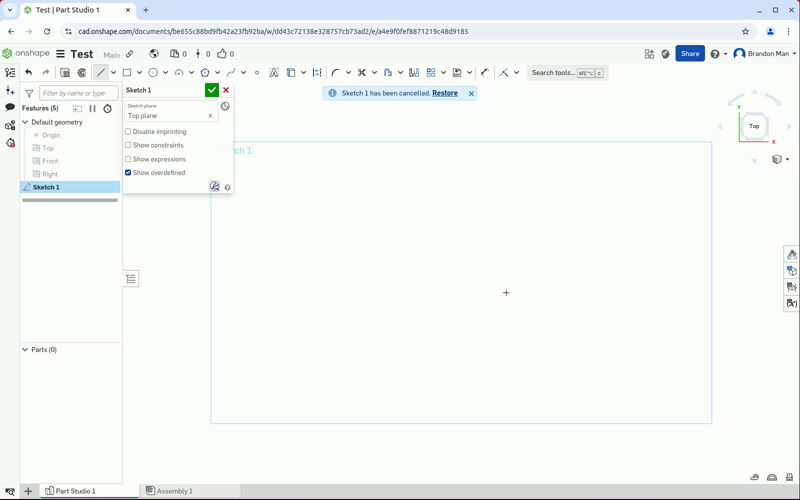
key_down(shift)
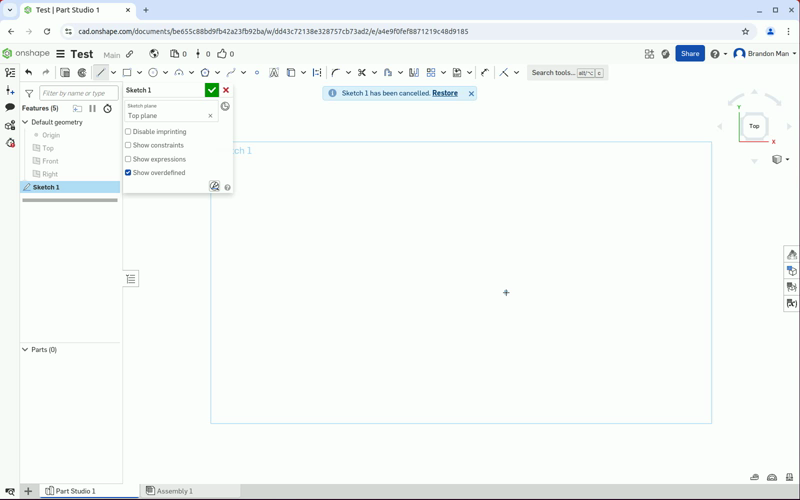
mouse_move(536, 292)
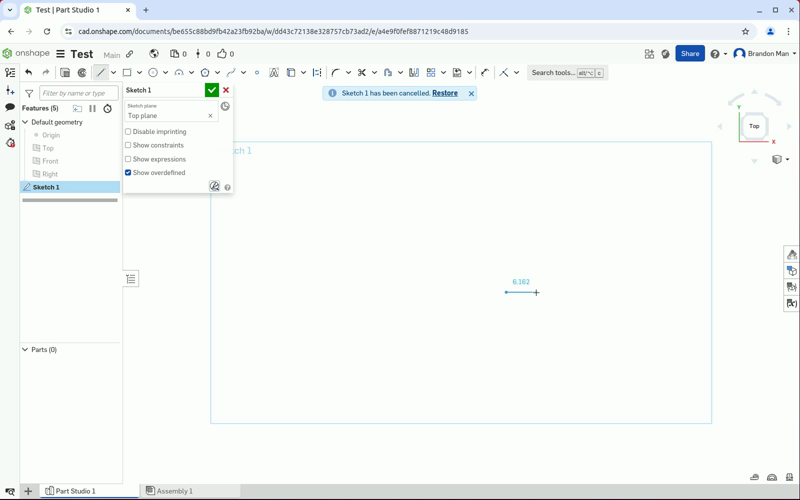
mouse_move(528, 338)
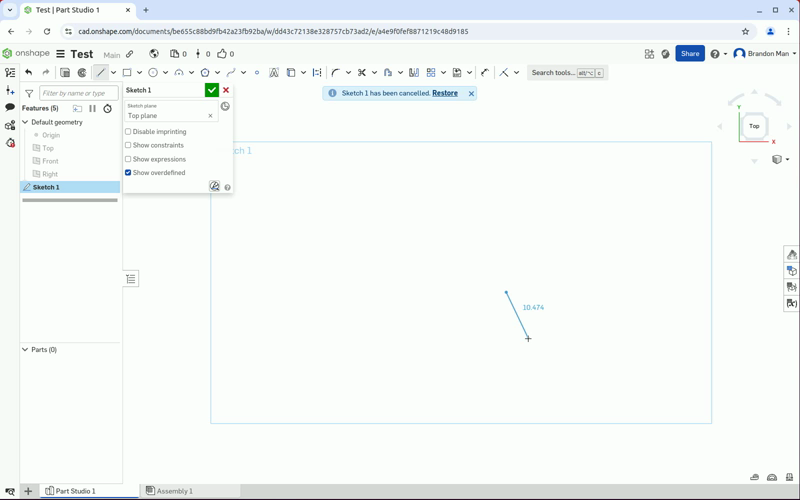
click(528, 338)
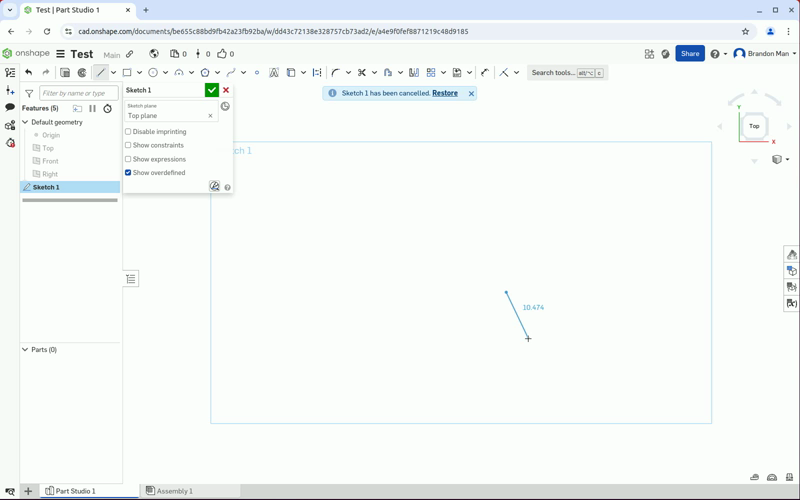
key_up(shift)
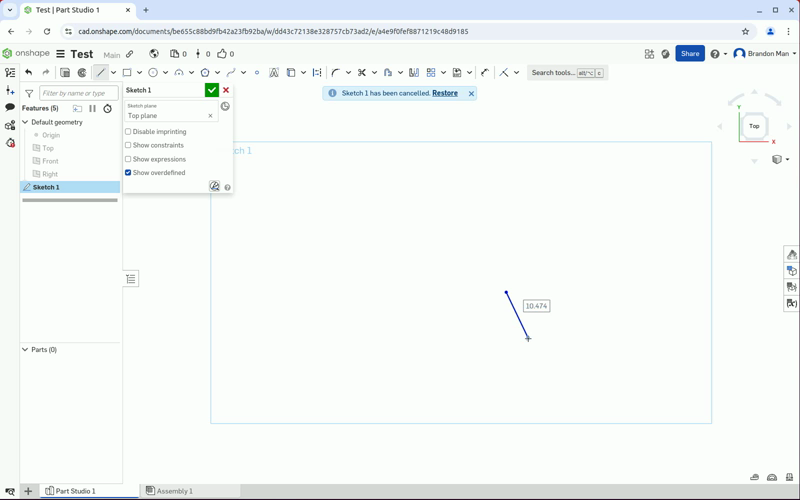
key_down(shift)
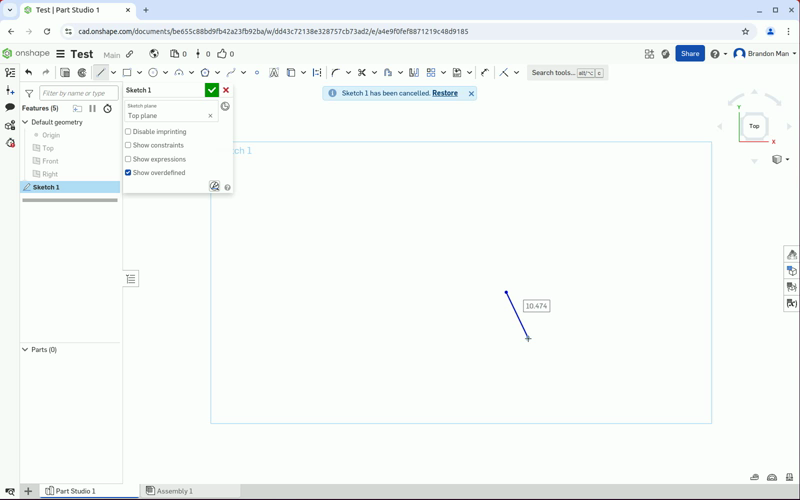
mouse_move(565, 261)
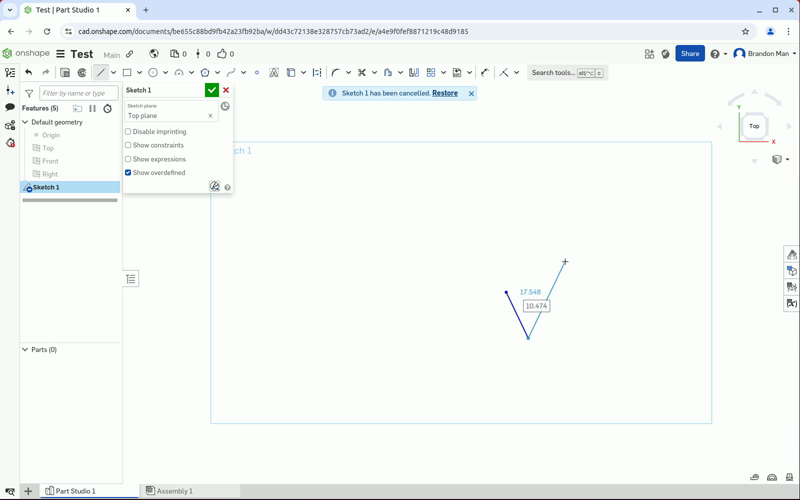
click(565, 261)
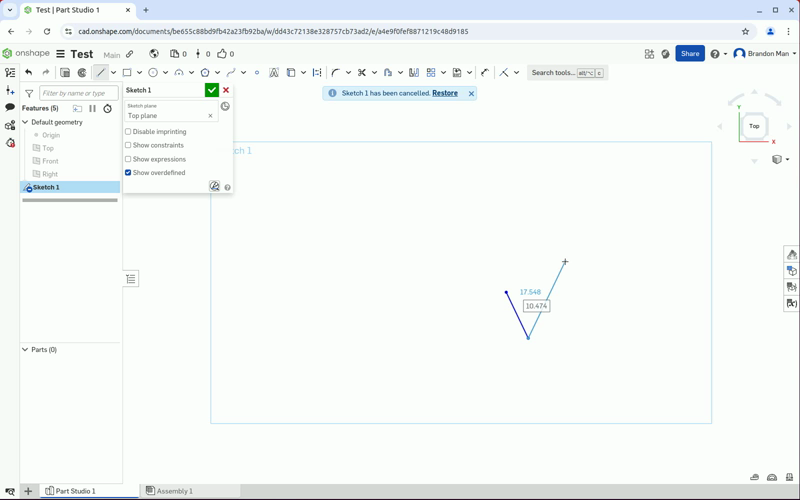
key_up(shift)
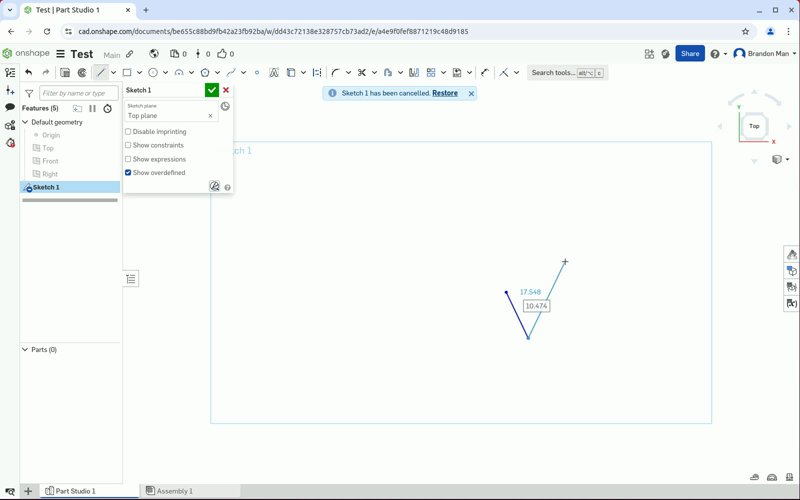
key_down(shift)
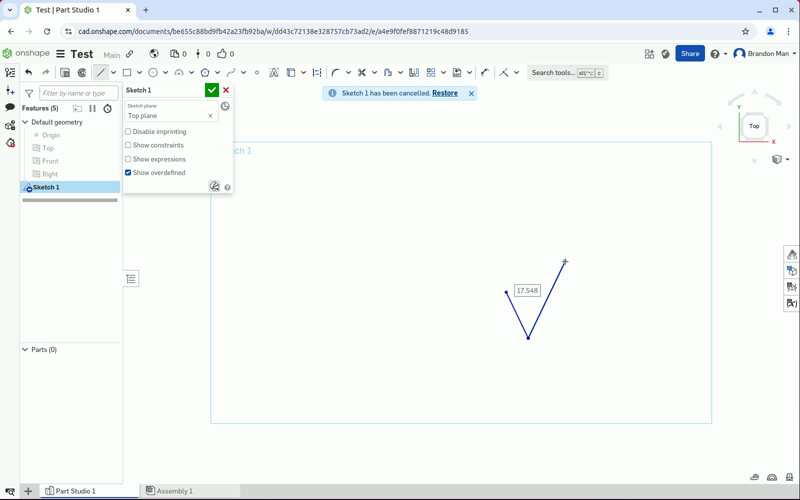
mouse_move(589, 261)
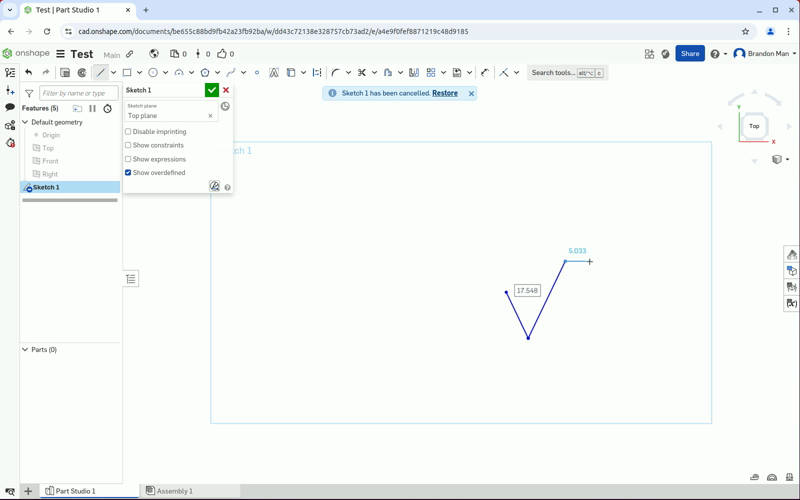
mouse_move(534, 229)
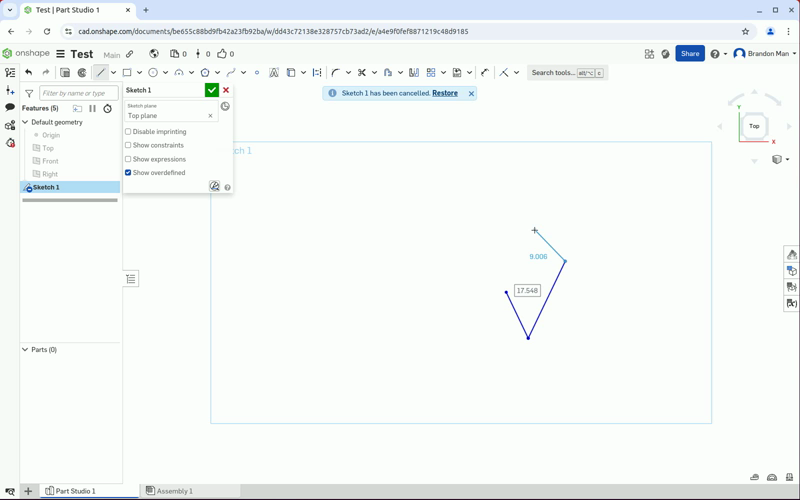
click(534, 229)
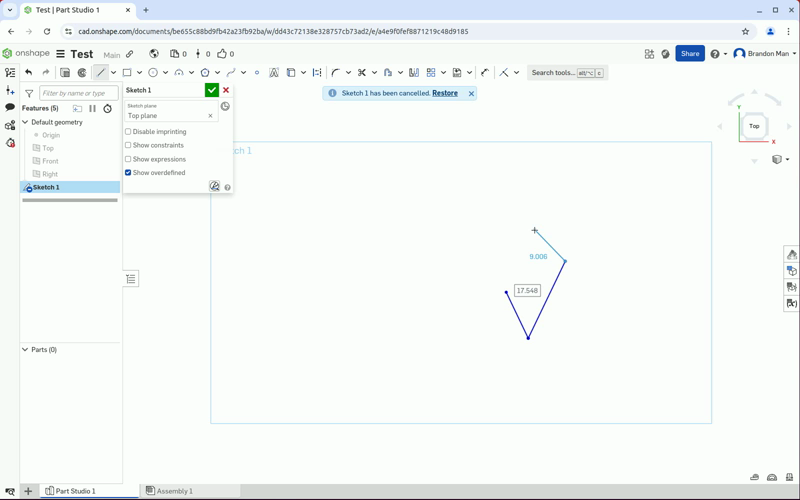
key_up(shift)
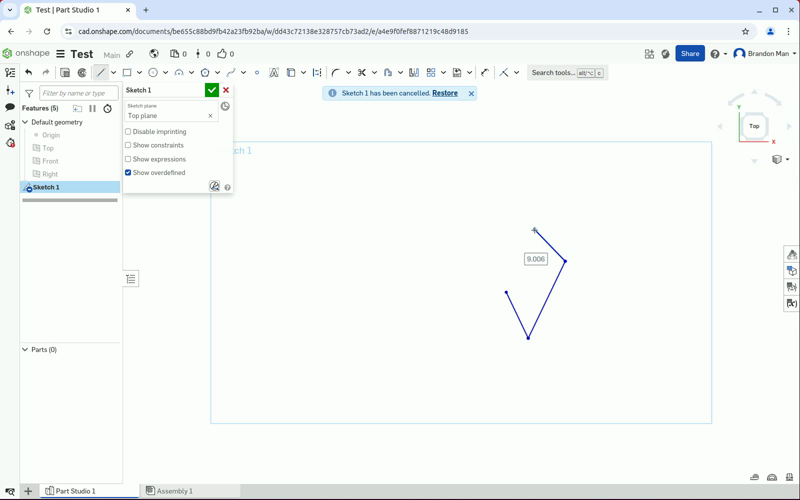
key_down(shift)
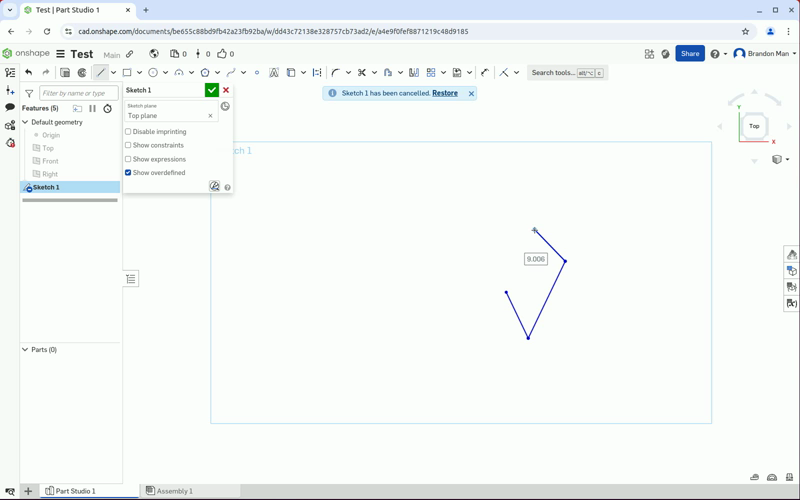
mouse_move(564, 229)
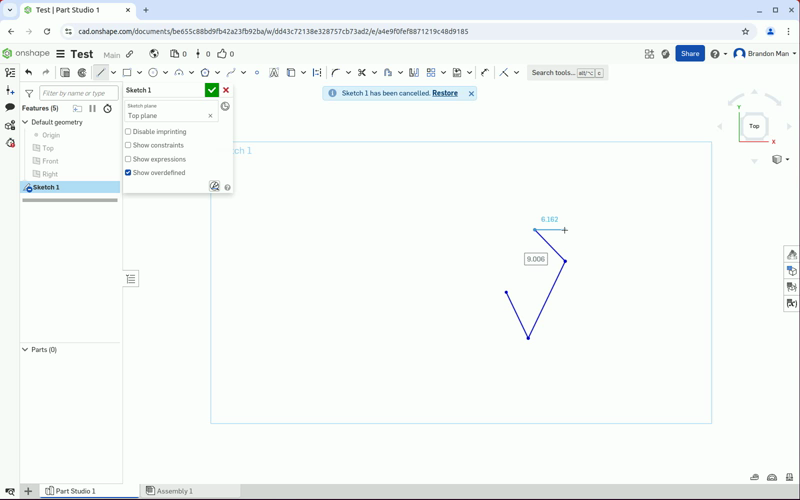
mouse_move(533, 282)
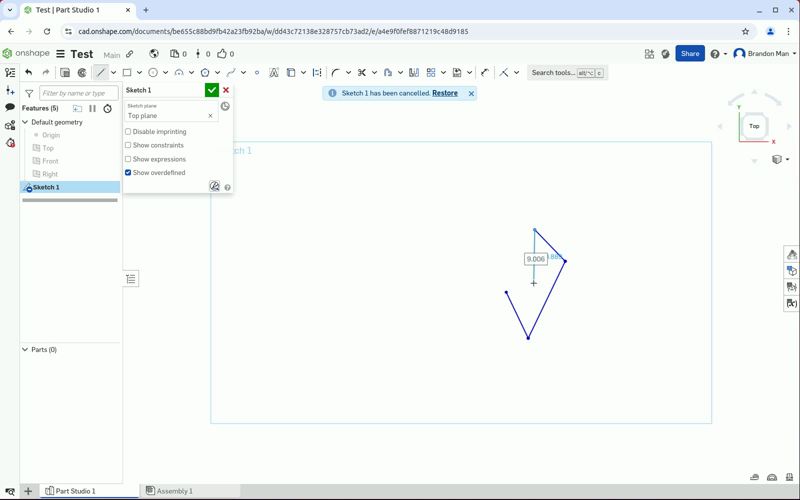
click(533, 282)
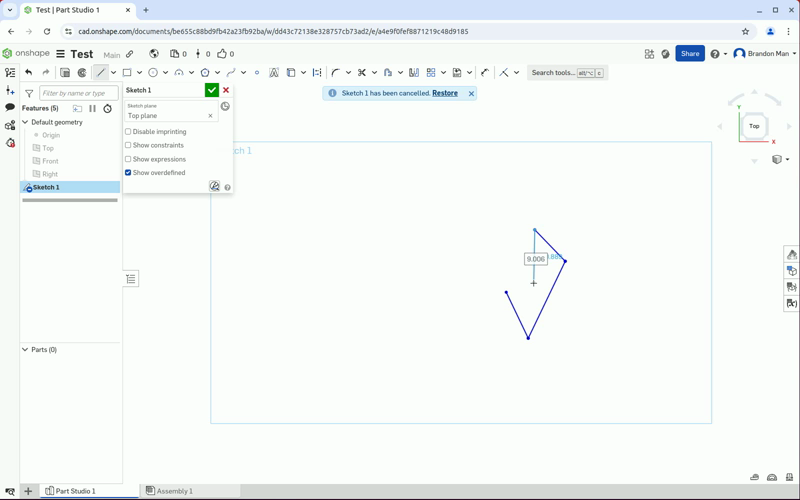
key_up(shift)
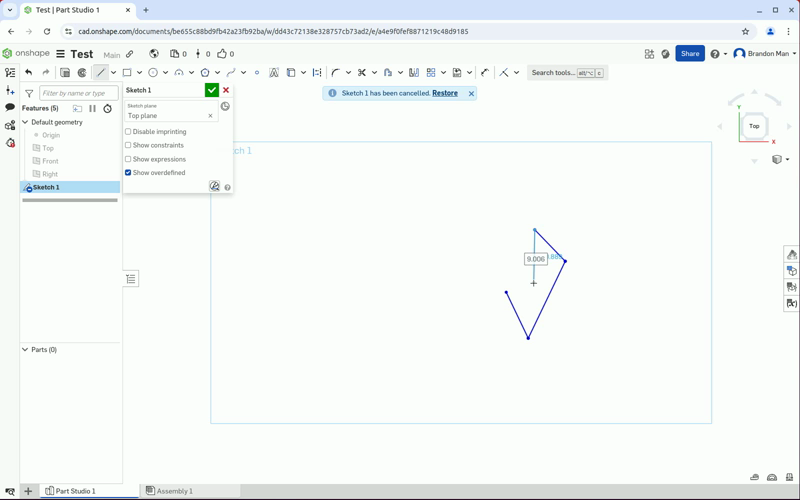
mouse_move(563, 282)
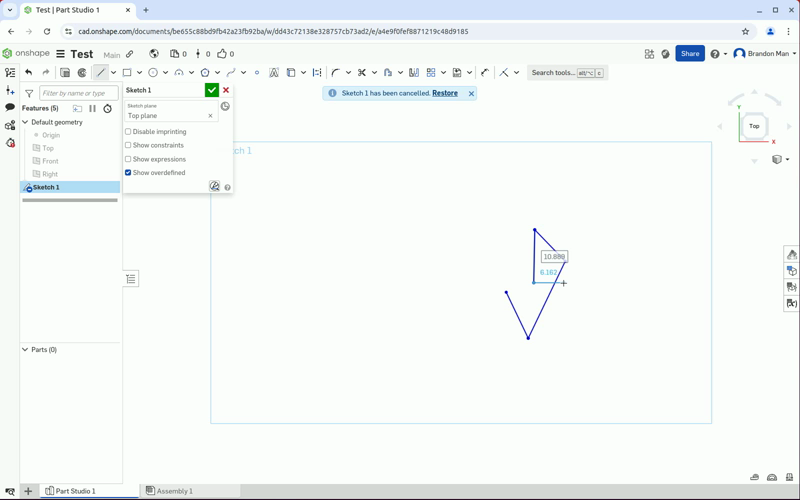
key_down(shift)
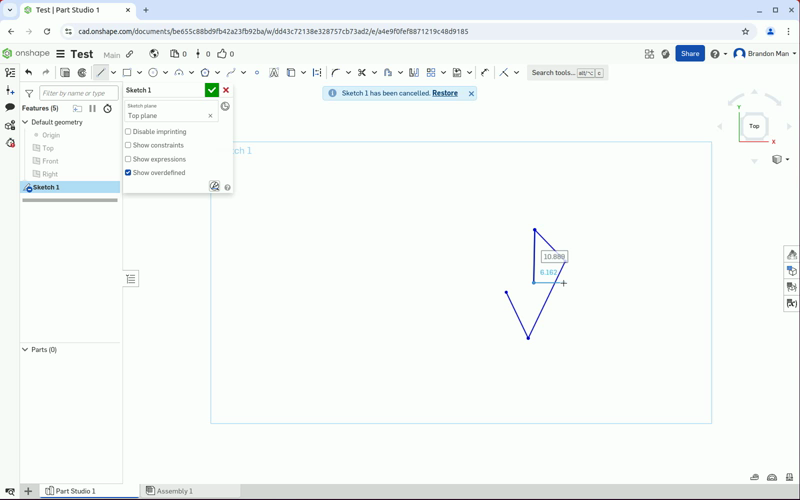
mouse_move(506, 292)
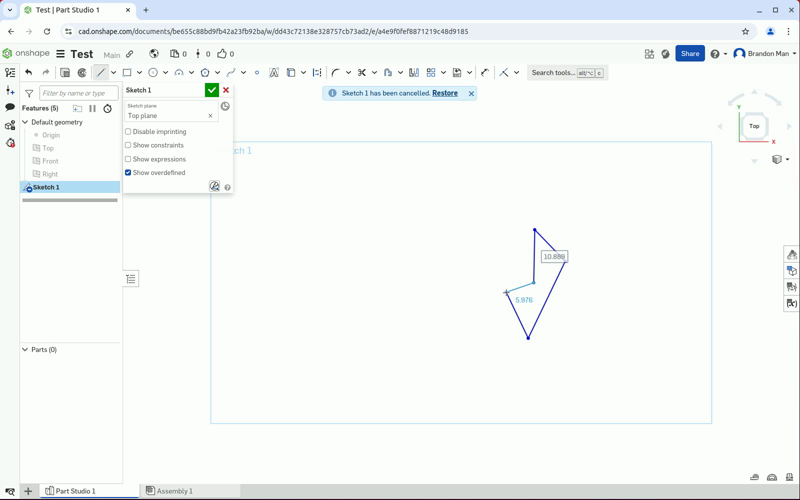
key_up(shift)
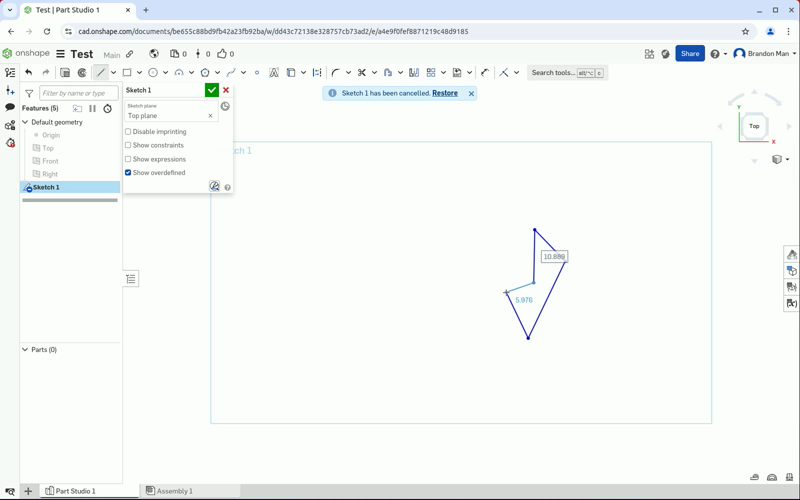
click(506, 292)
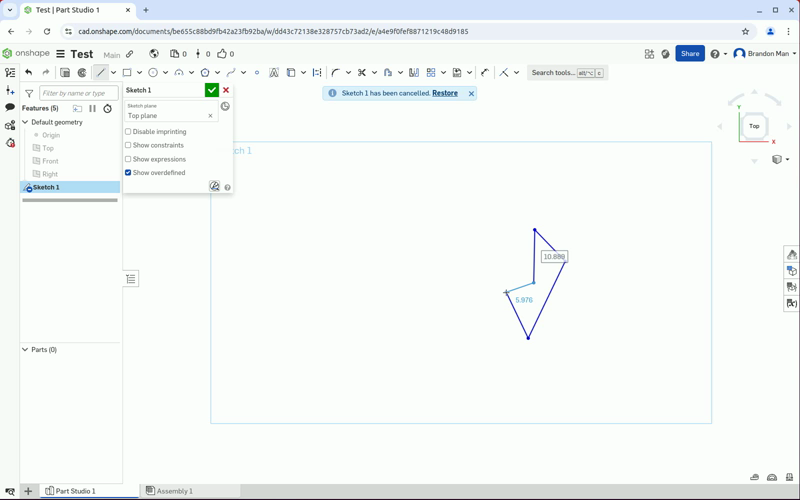
key(esc)
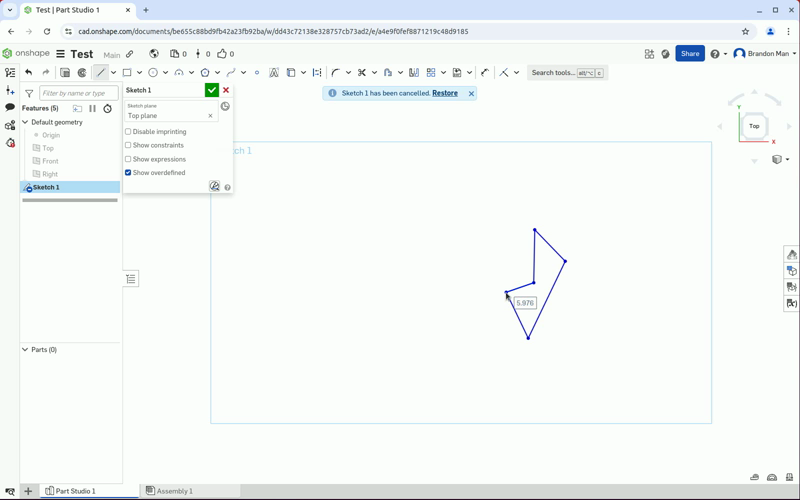
mouse_move(538, 294)
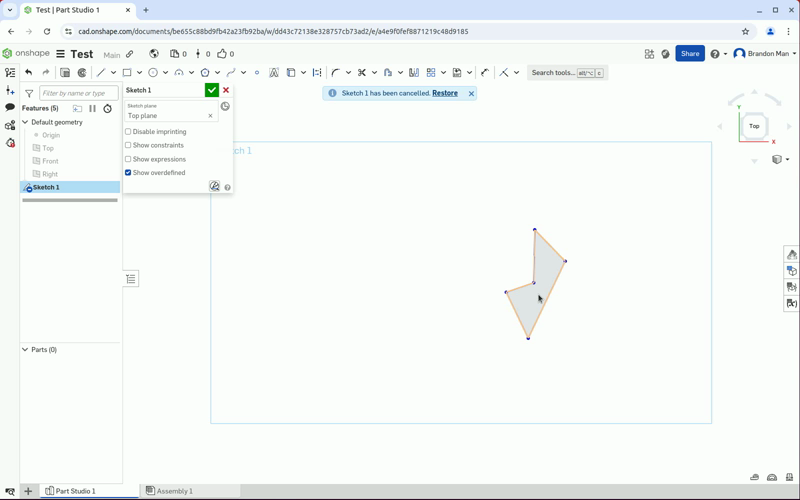
click(538, 294)
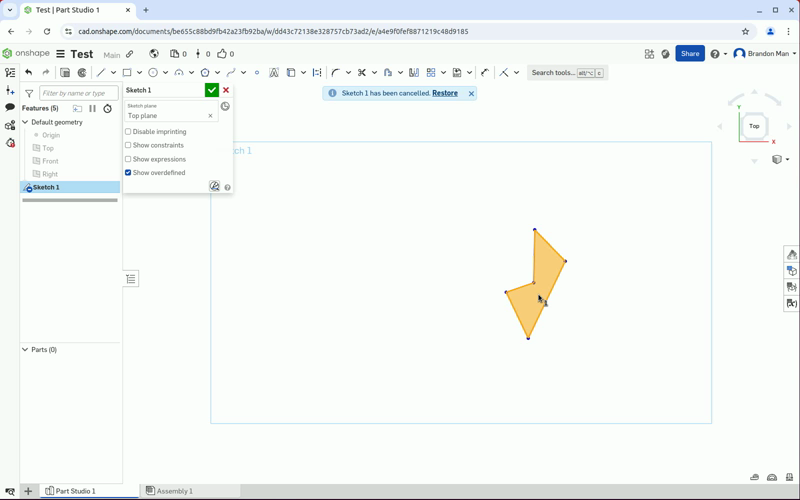
mouse_move(73, 352)
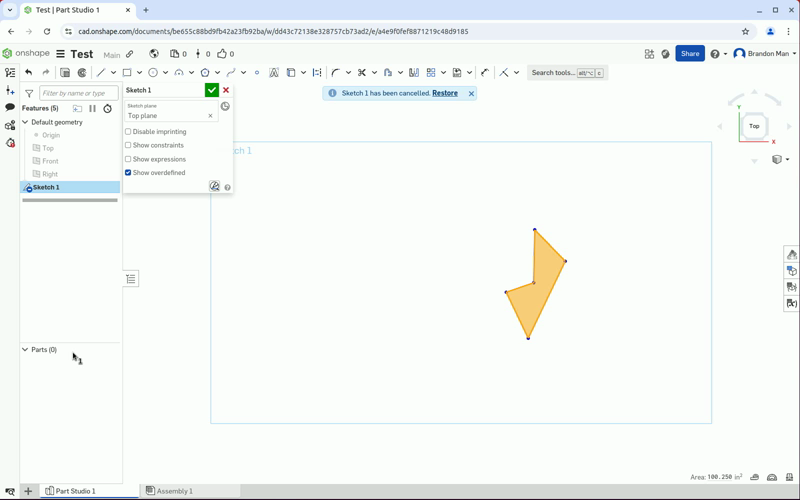
key(shift+y)
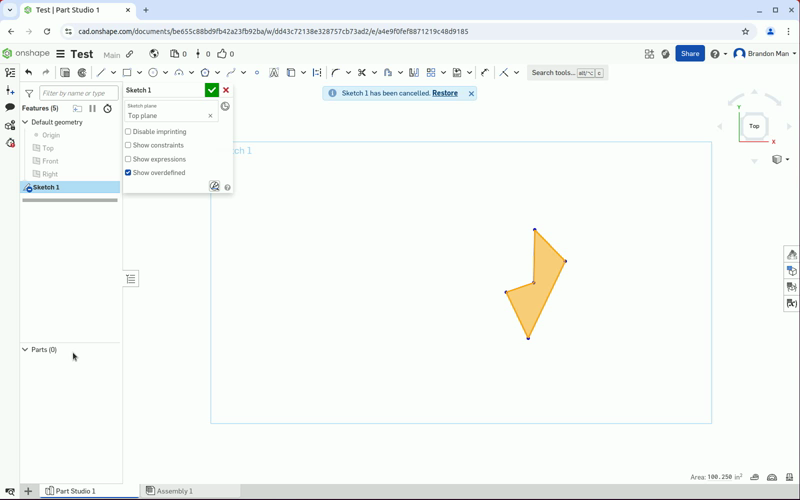
key(shift+e)
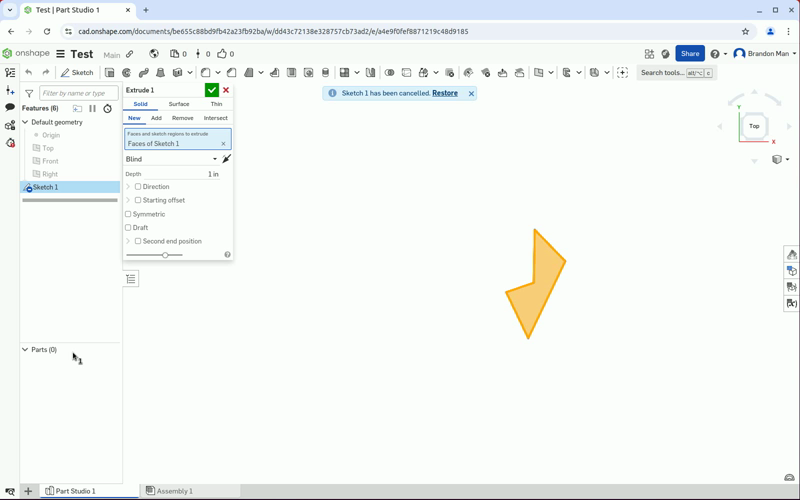
mouse_move(143, 106)
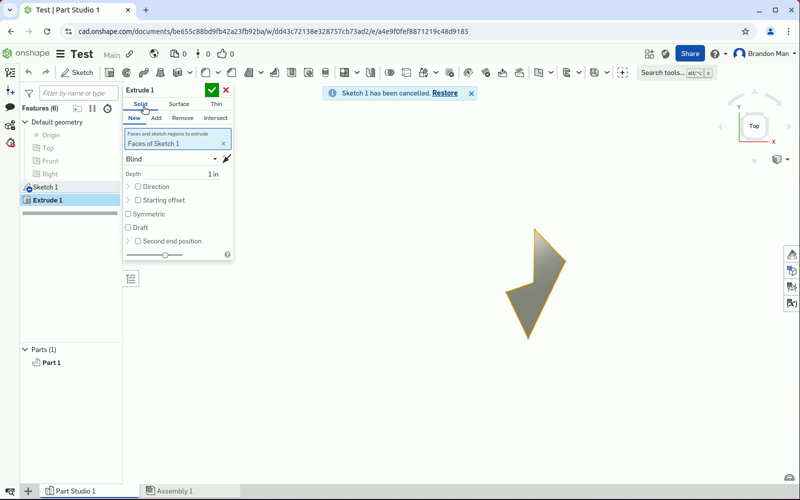
click(143, 106)
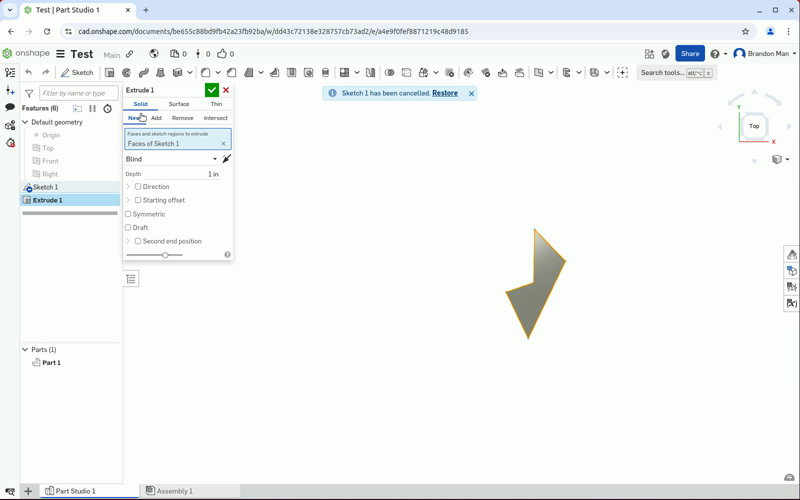
mouse_move(137, 120)
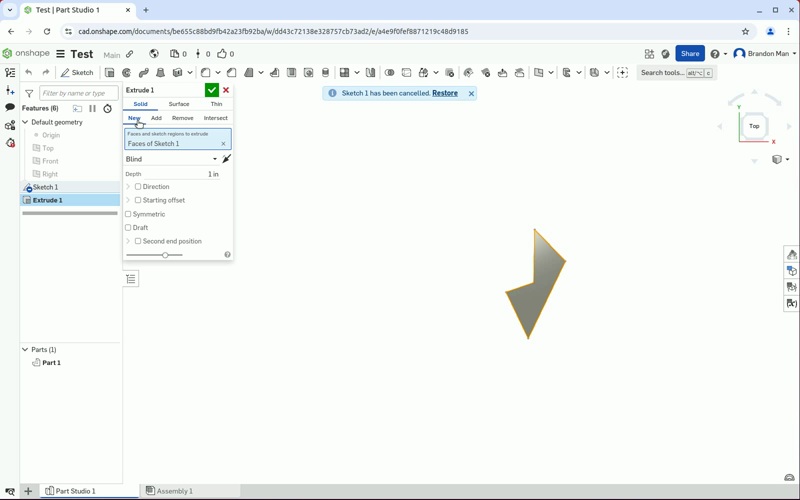
click(137, 120)
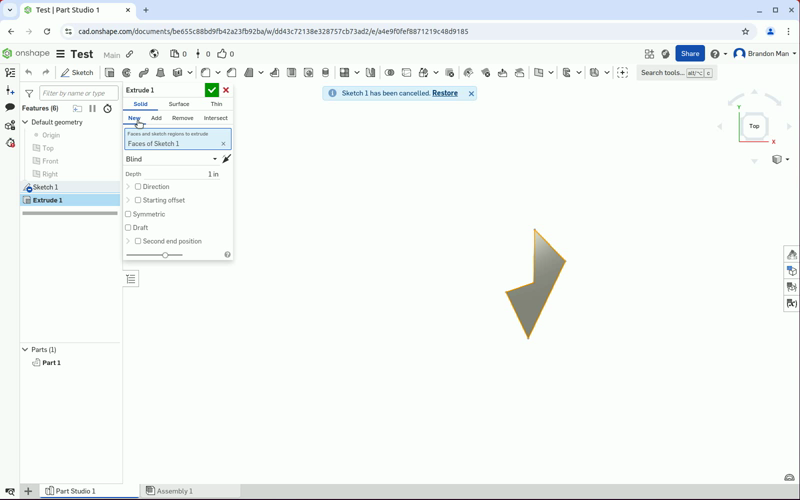
key(tab, 4)
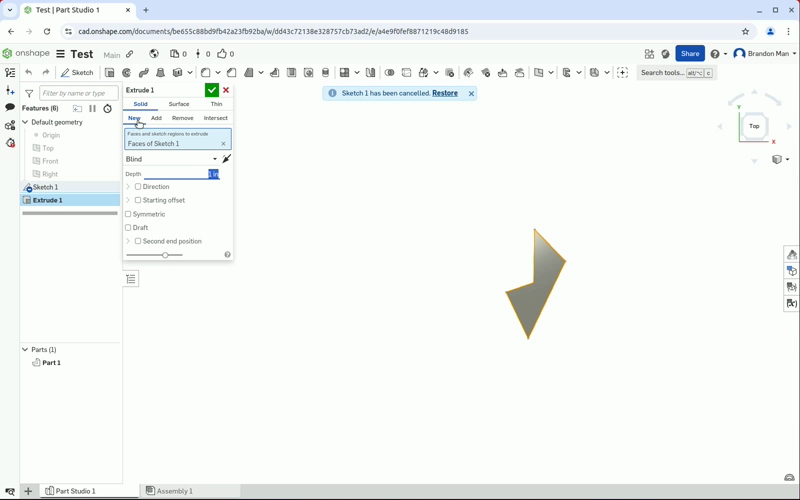
text(1.685)
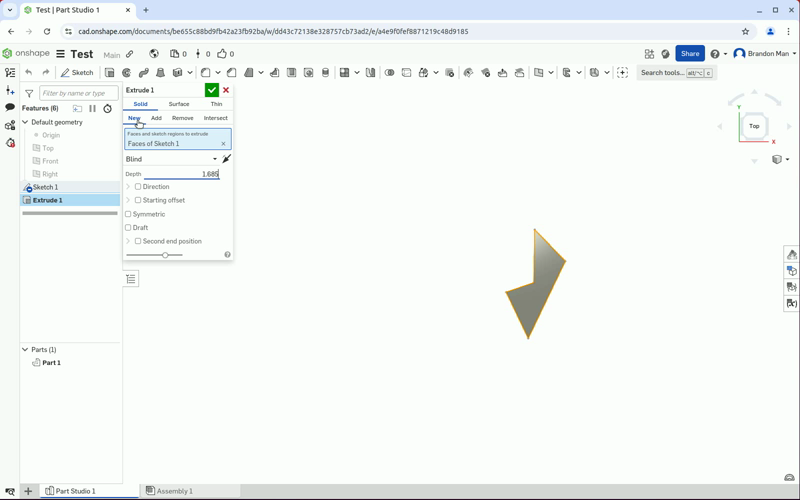
key(enter)
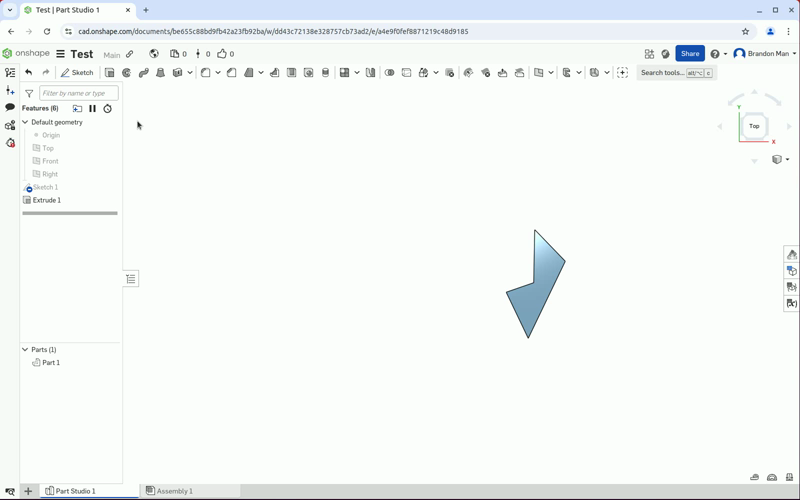
key(shift+h)
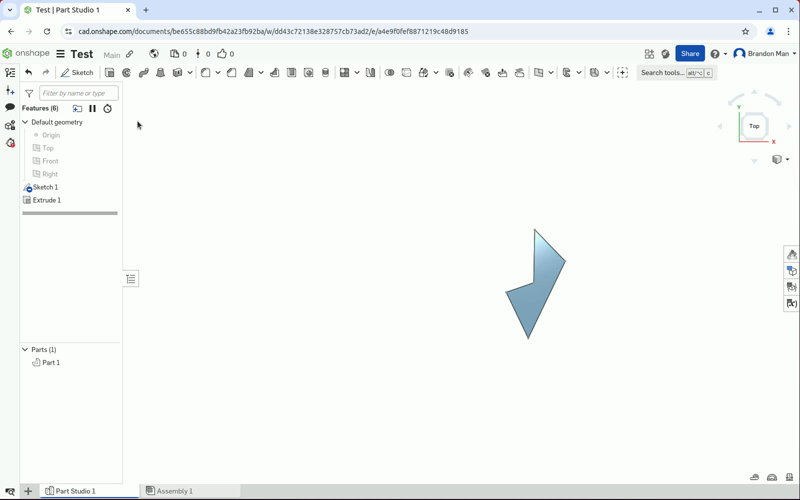
key(shift+h)
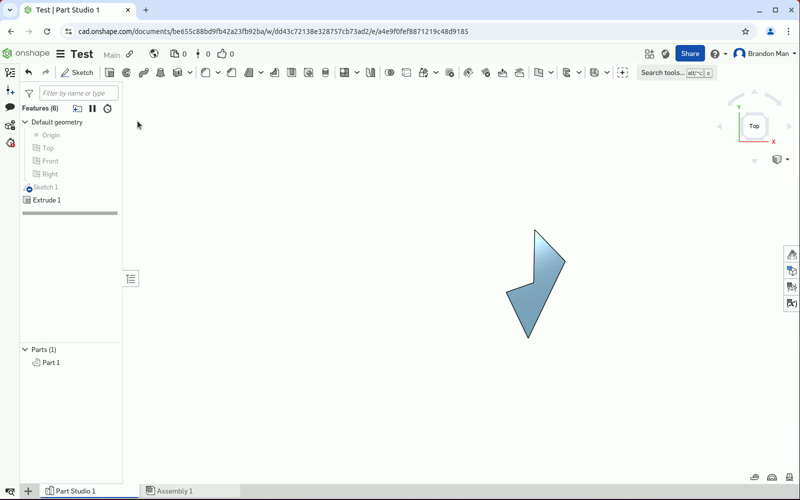
mouse_move(73, 189)
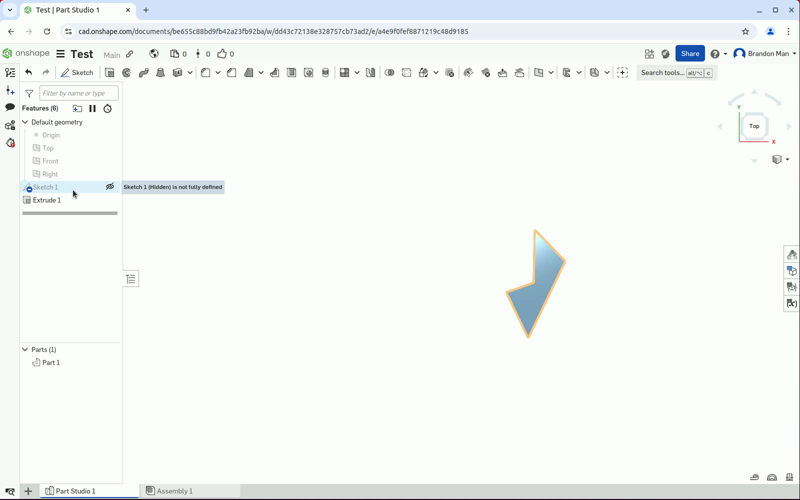
click(73, 189)
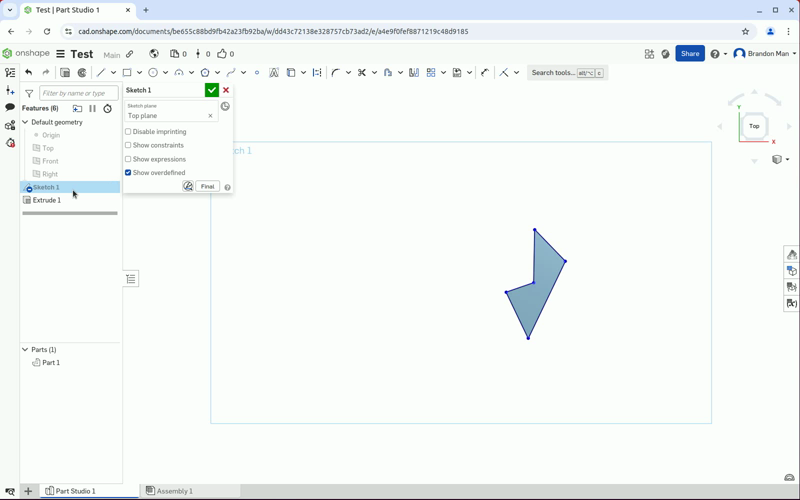
mouse_move(229, 92)
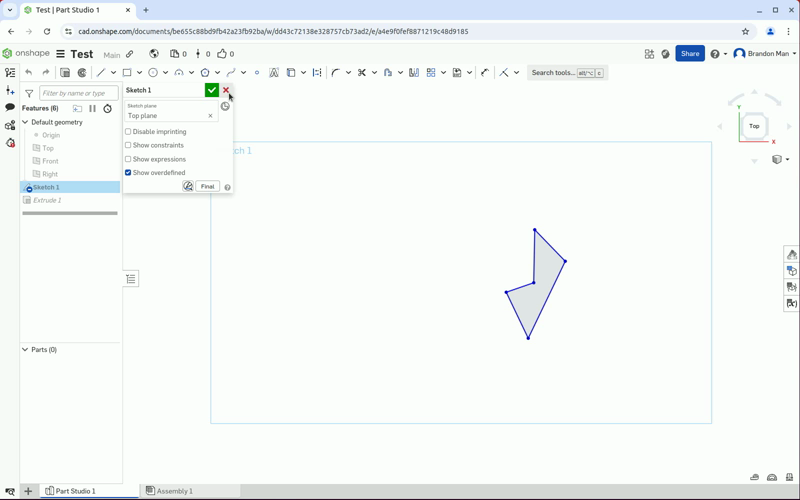
click(229, 92)
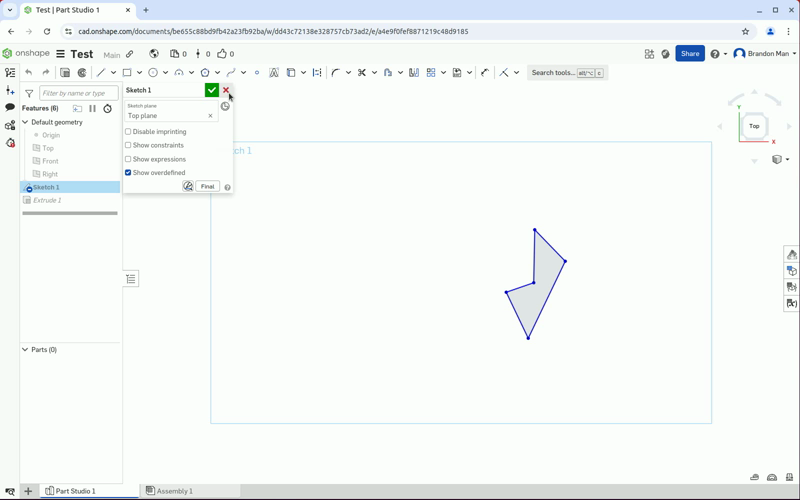
key(shift+s)
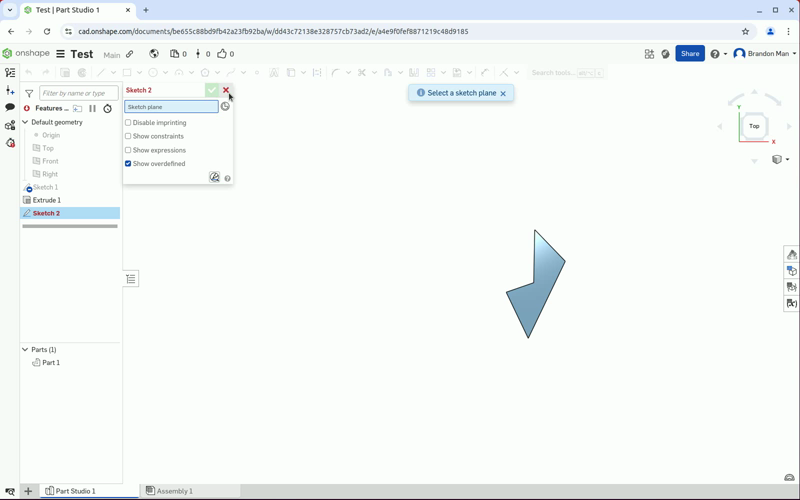
mouse_move(73, 150)
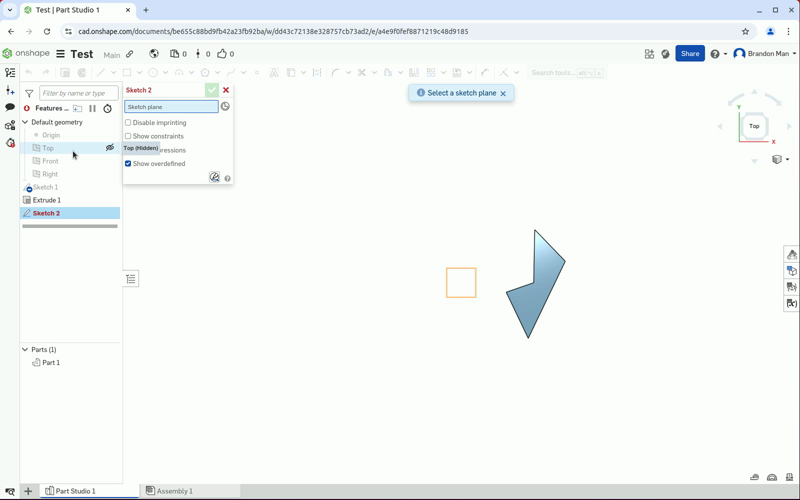
click(73, 150)
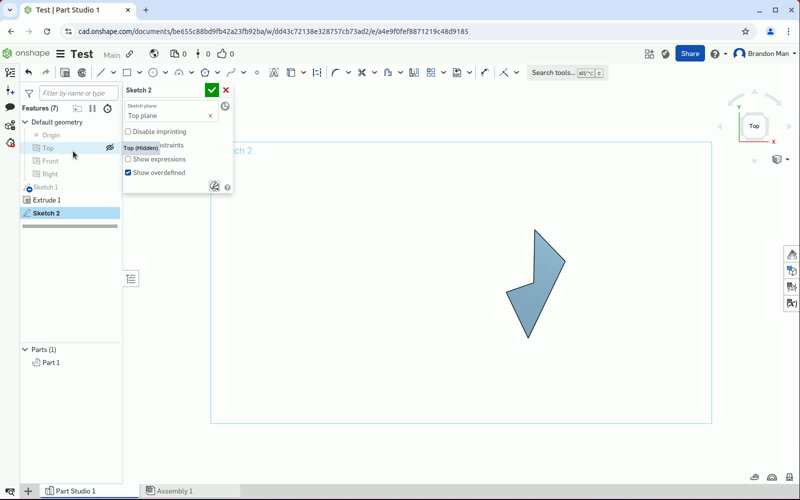
mouse_move(73, 352)
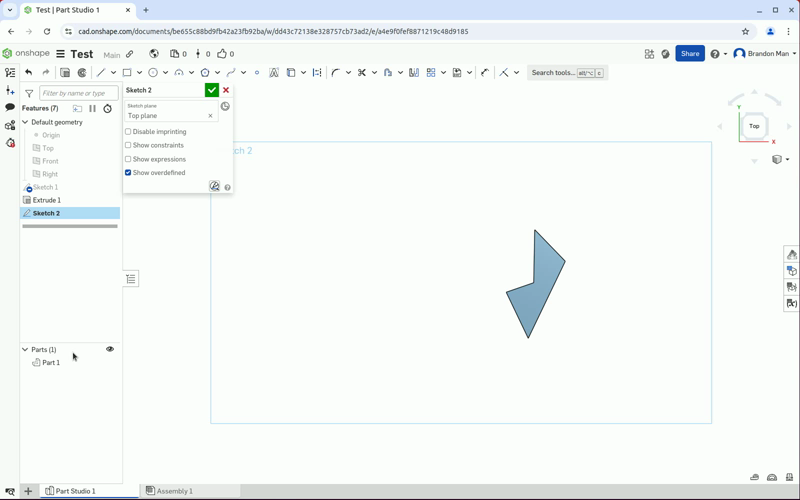
key(y)
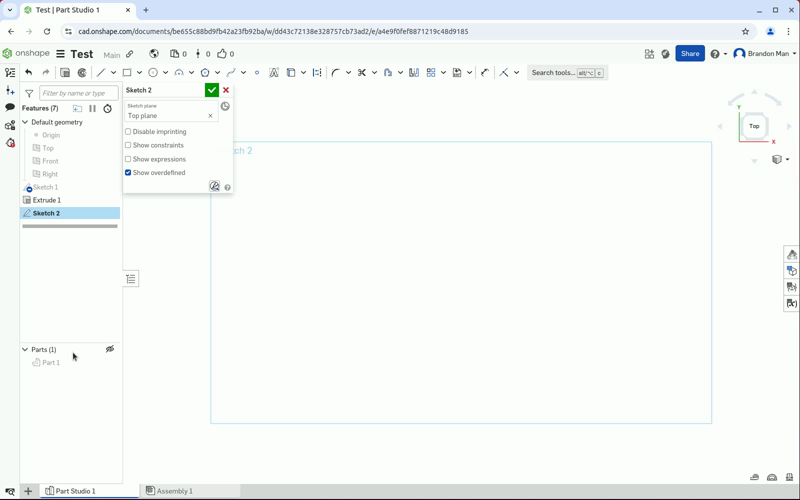
key(l)
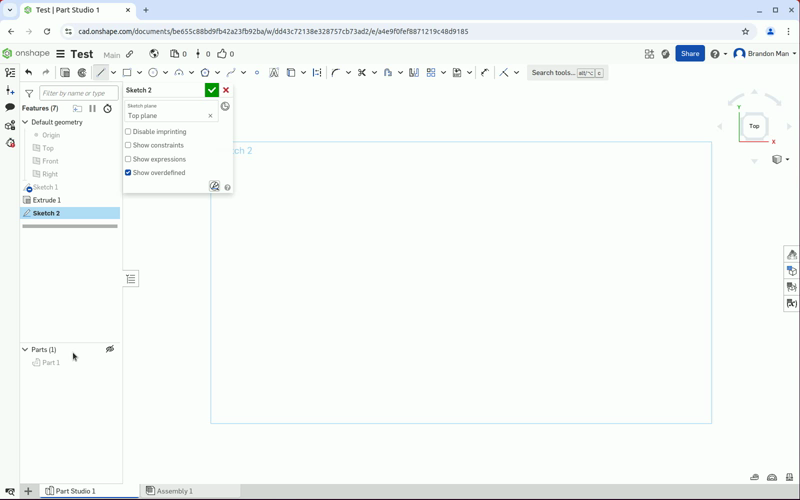
key_down(shift)
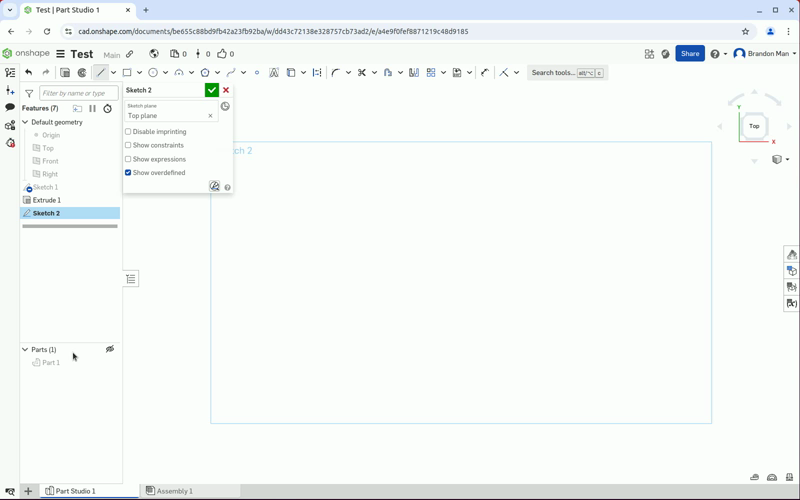
mouse_move(497, 288)
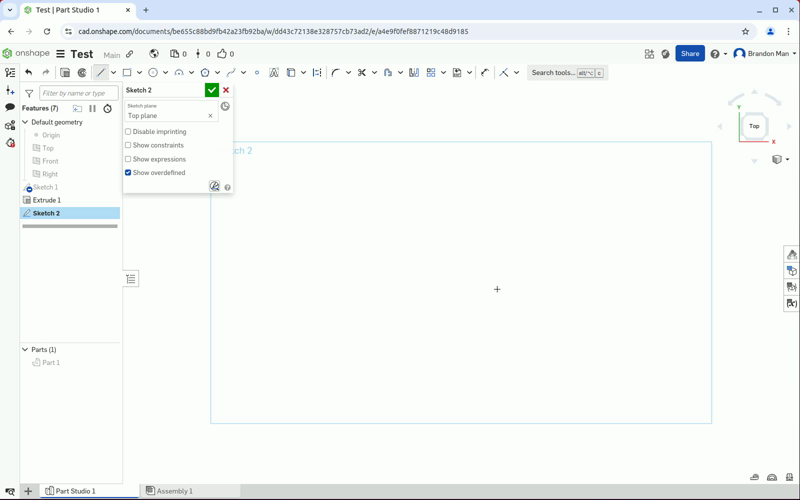
click(497, 288)
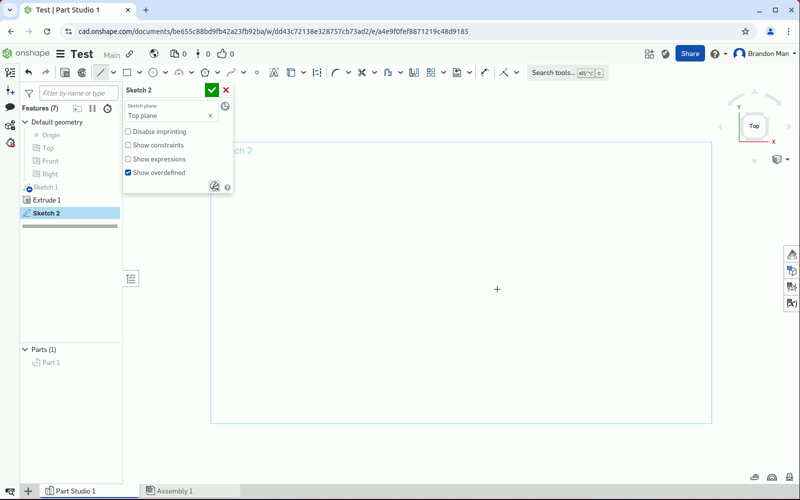
key_up(shift)
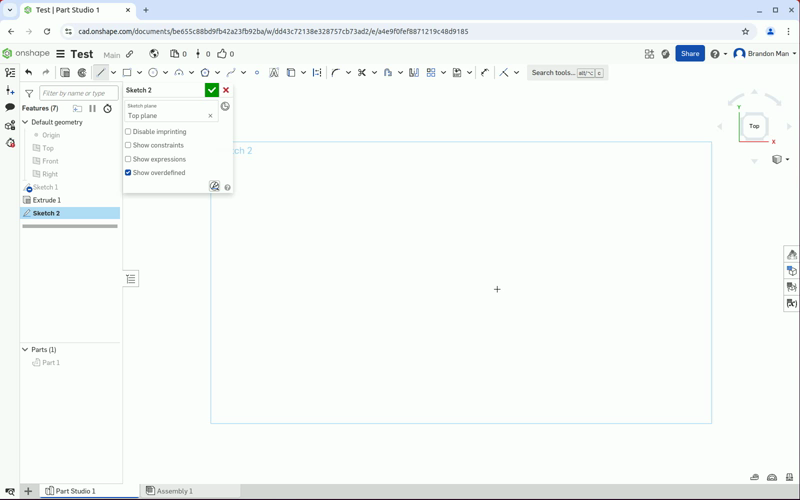
key_down(shift)
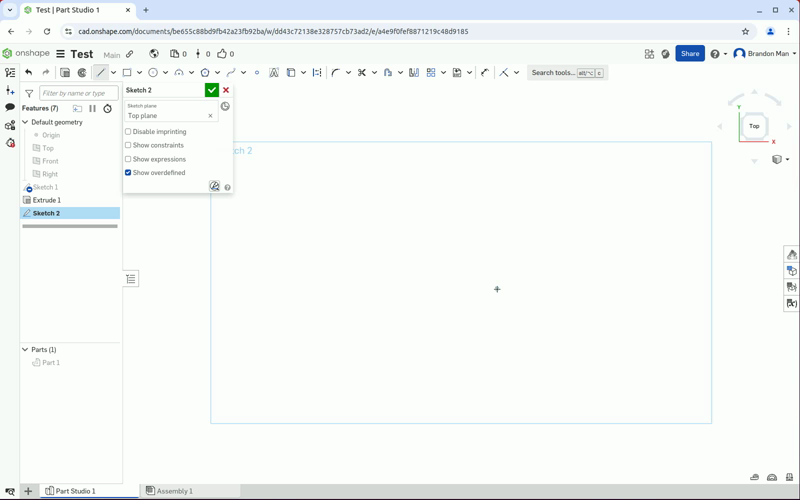
mouse_move(528, 355)
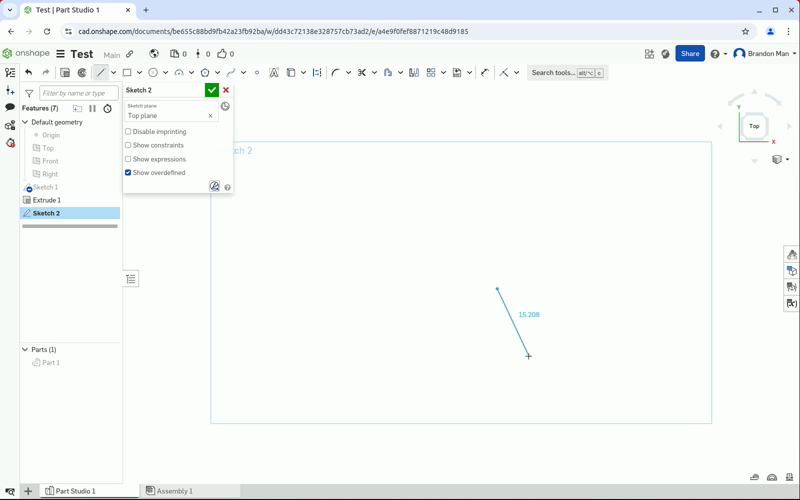
click(528, 355)
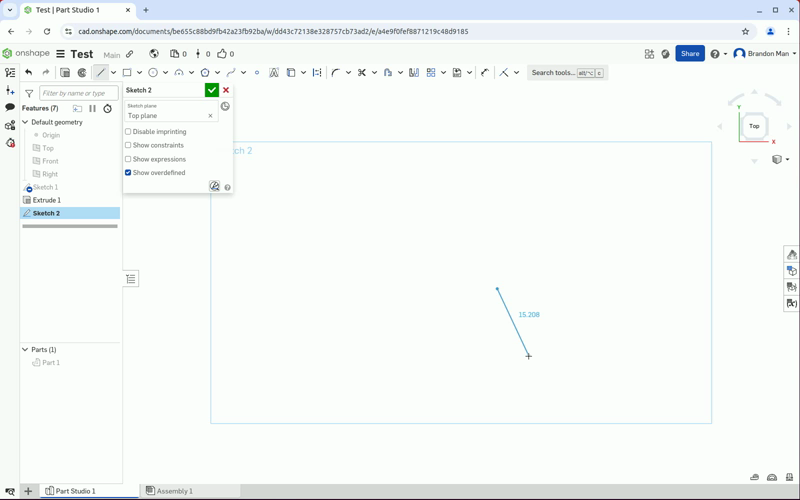
key_up(shift)
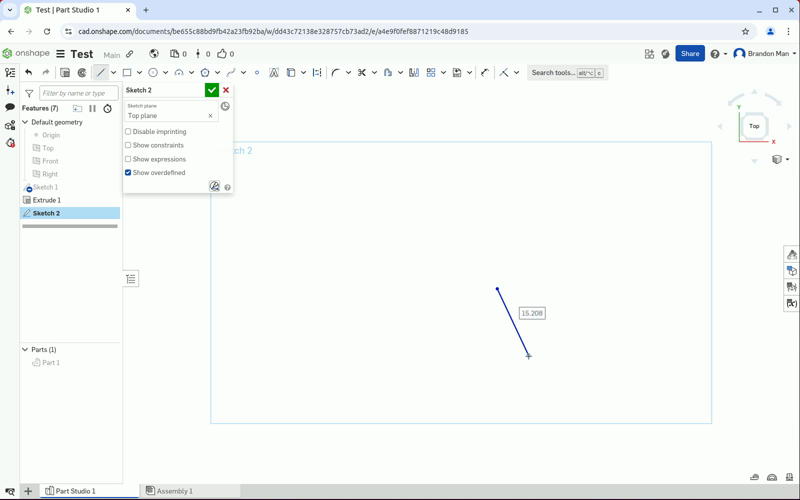
key_down(shift)
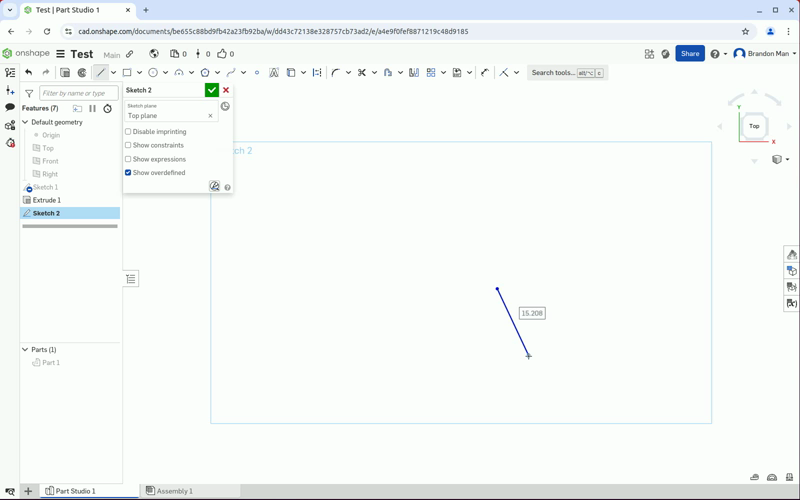
mouse_move(573, 260)
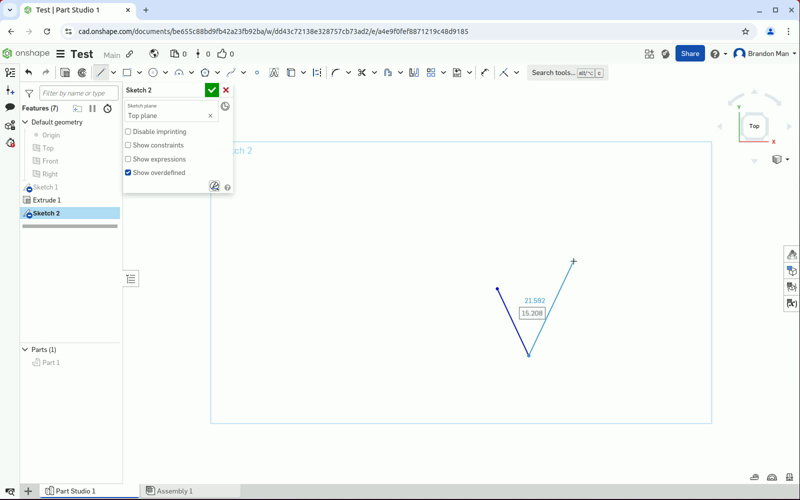
click(573, 260)
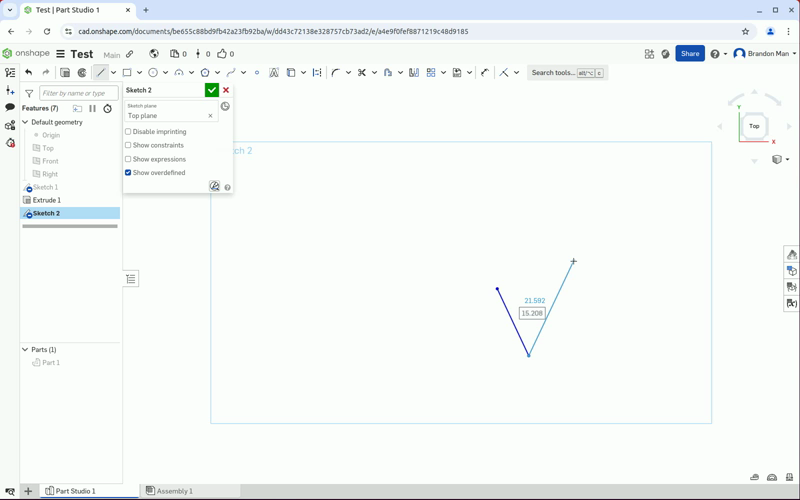
key_up(shift)
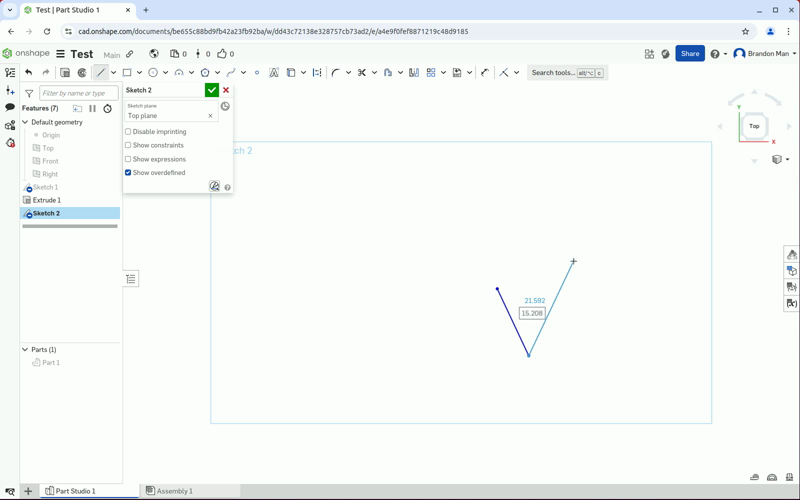
key_down(shift)
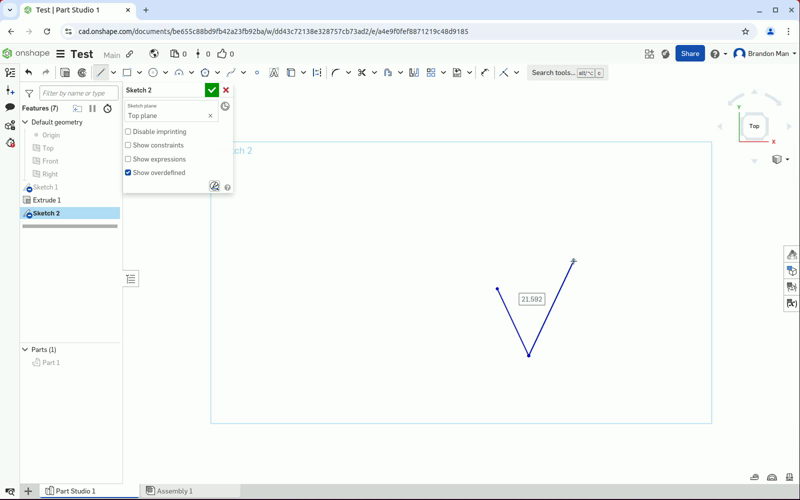
mouse_move(528, 213)
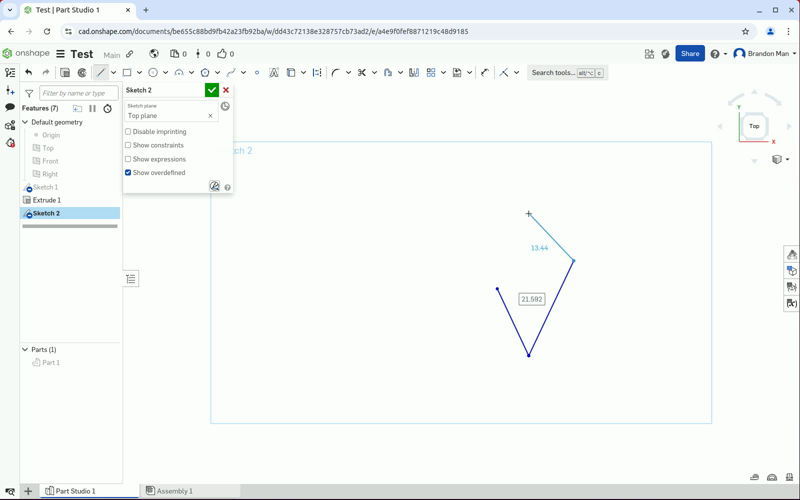
click(528, 213)
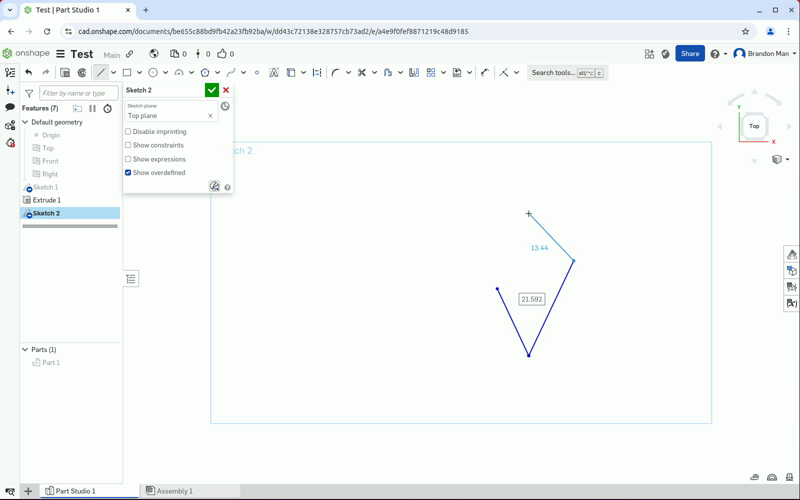
key_up(shift)
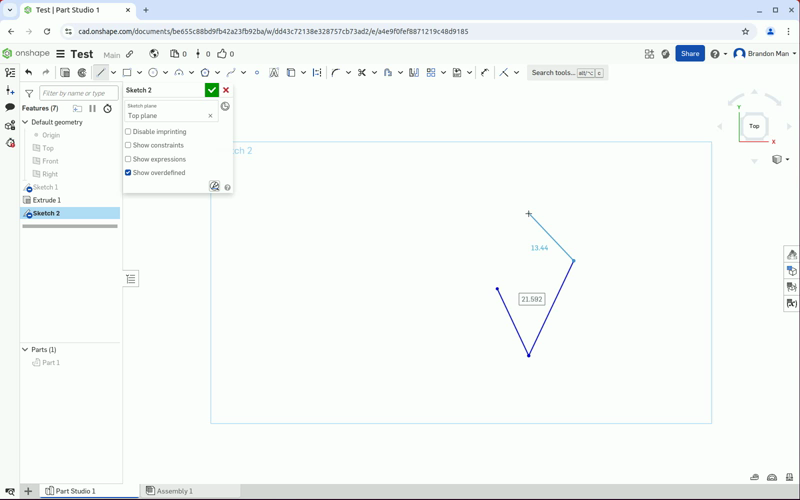
key_down(shift)
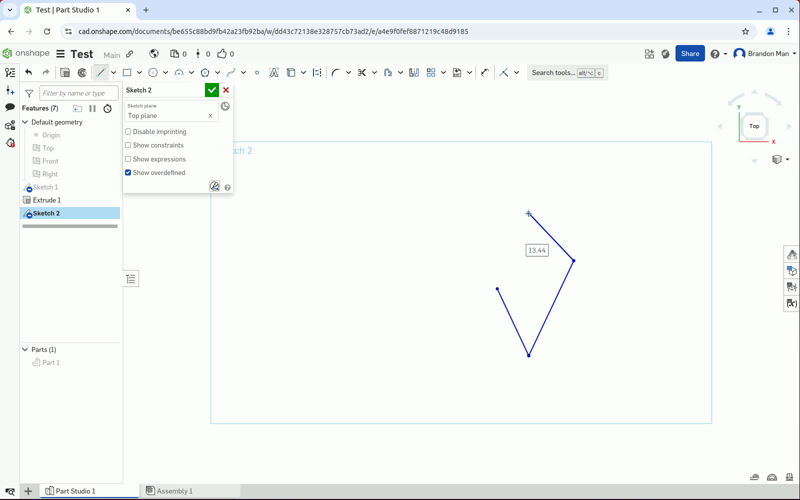
mouse_move(526, 278)
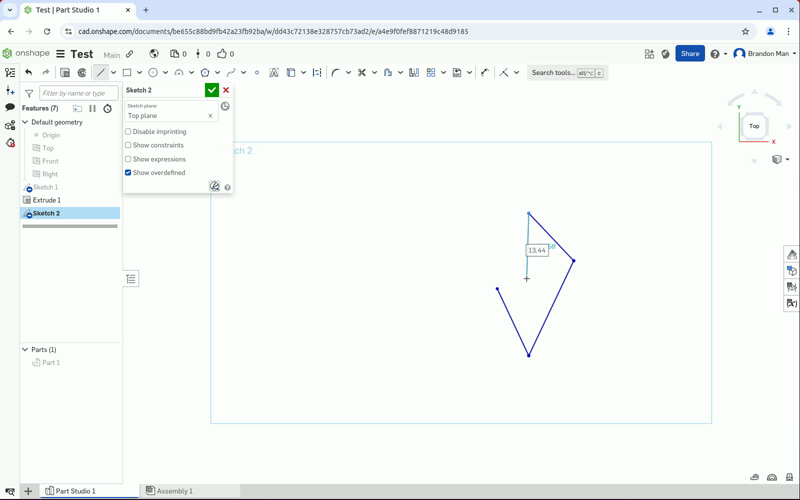
click(526, 278)
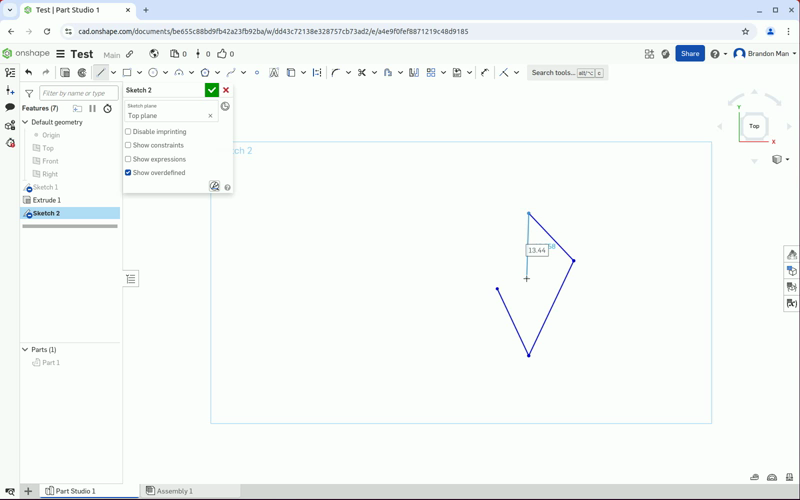
key_up(shift)
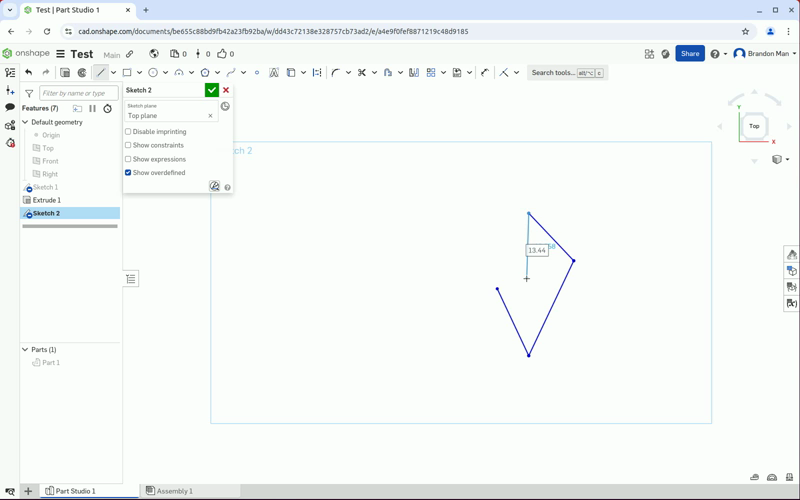
mouse_move(556, 278)
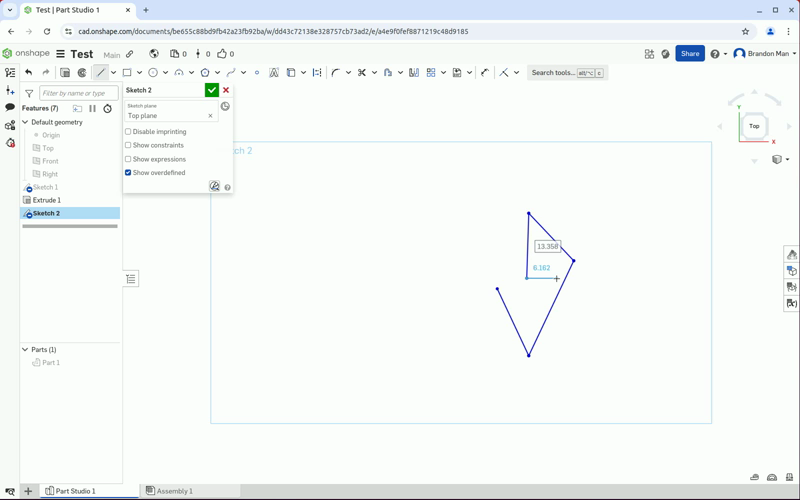
key_down(shift)
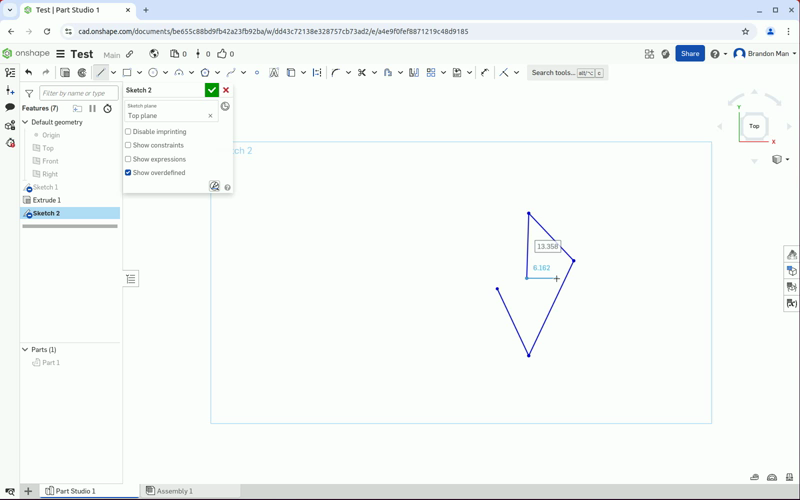
mouse_move(497, 288)
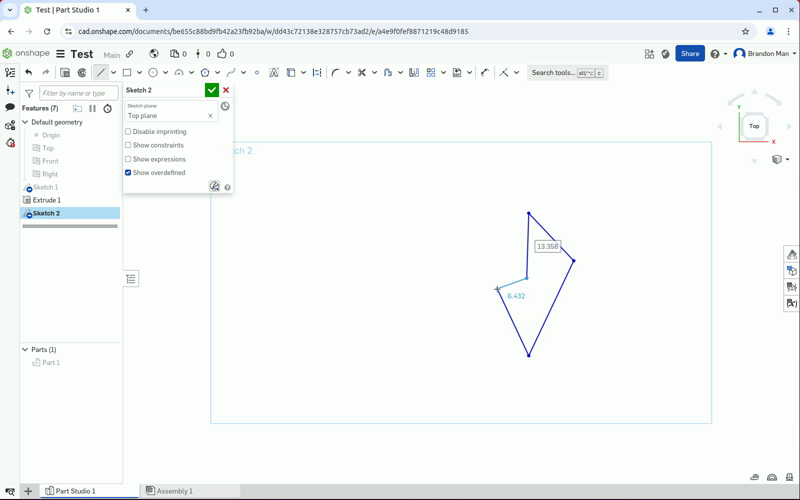
key_up(shift)
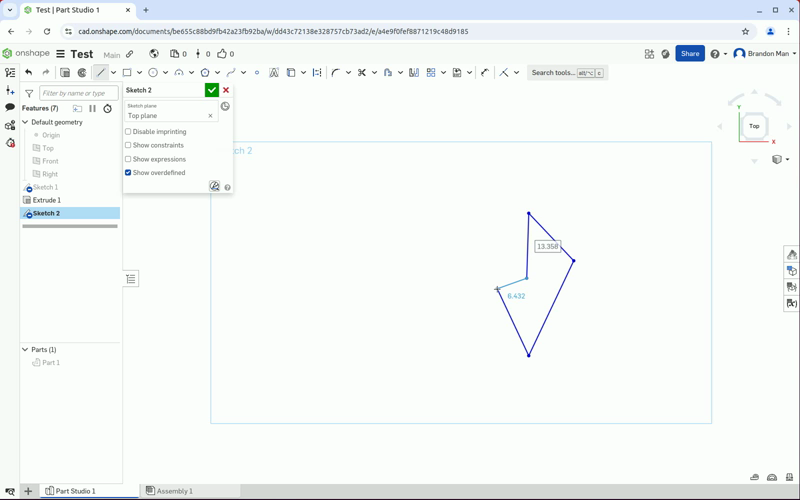
click(497, 288)
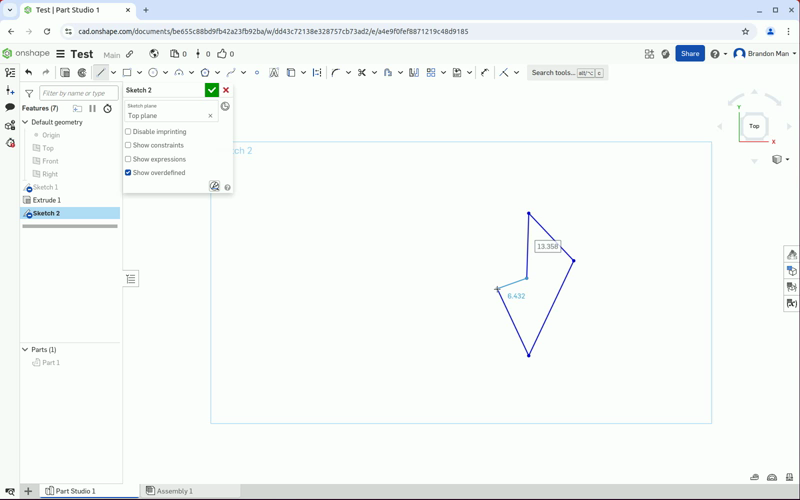
key(esc)
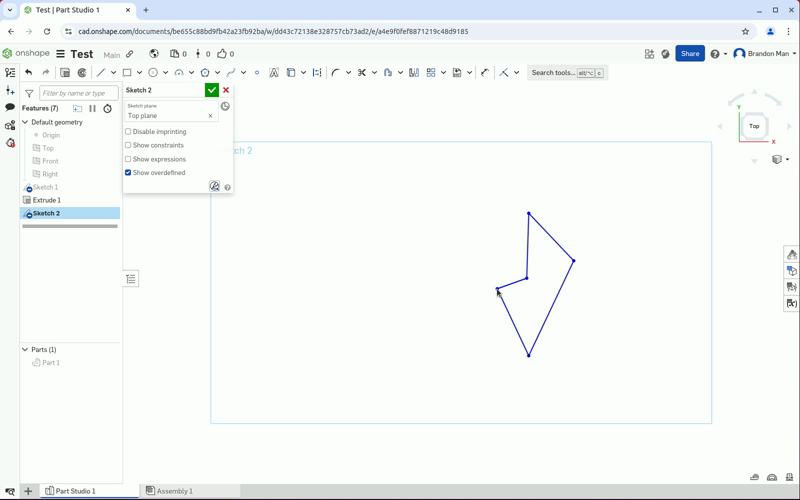
key(l)
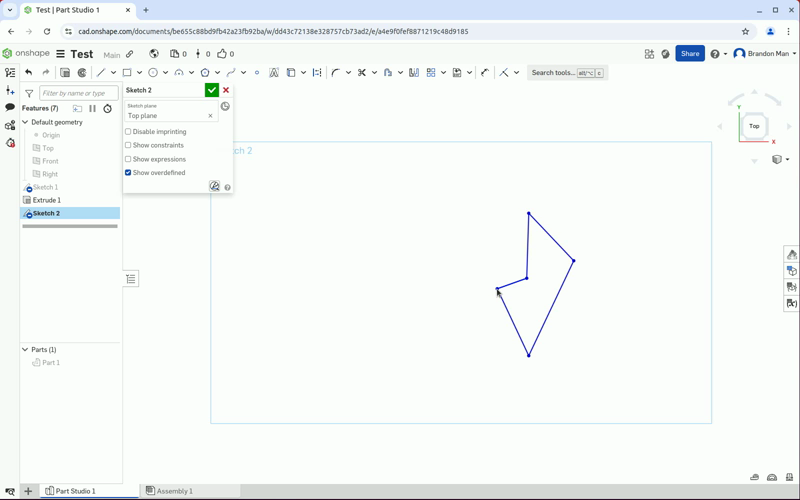
key_down(shift)
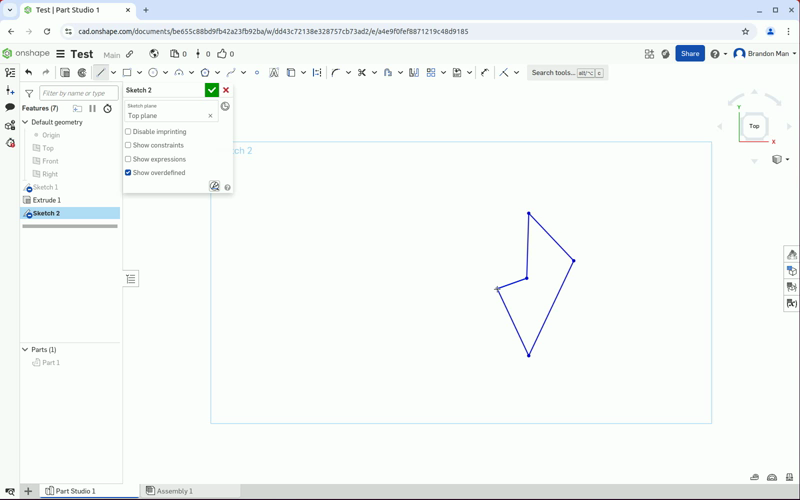
mouse_move(506, 292)
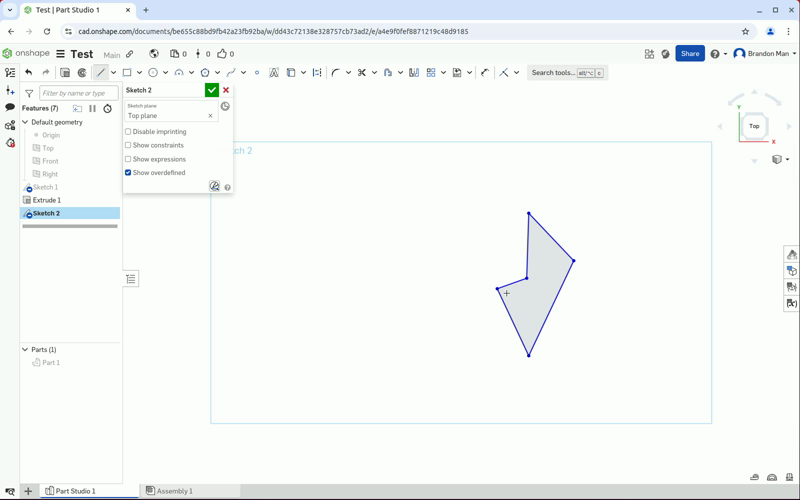
click(506, 292)
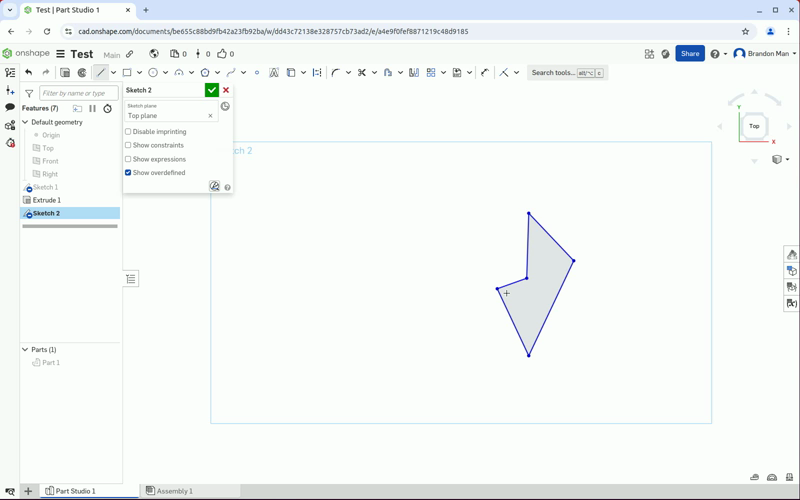
key_up(shift)
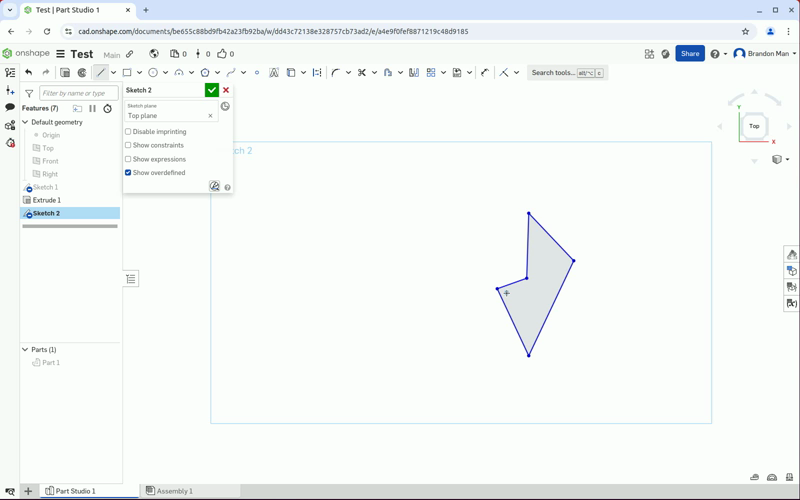
key_down(shift)
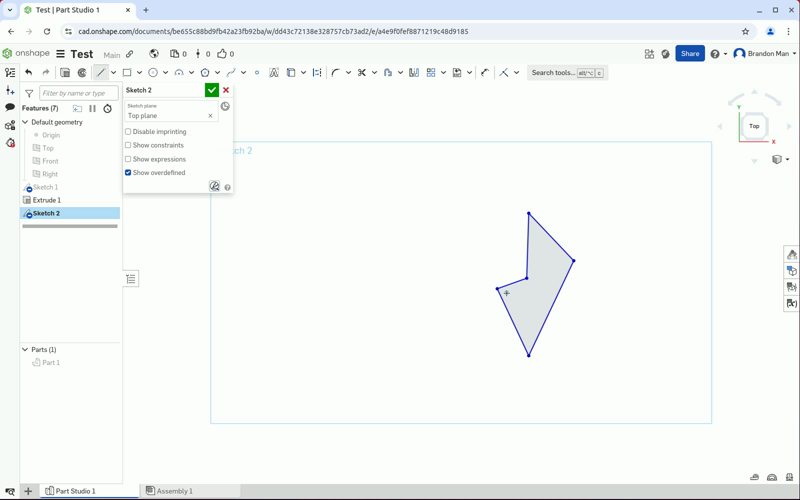
mouse_move(536, 292)
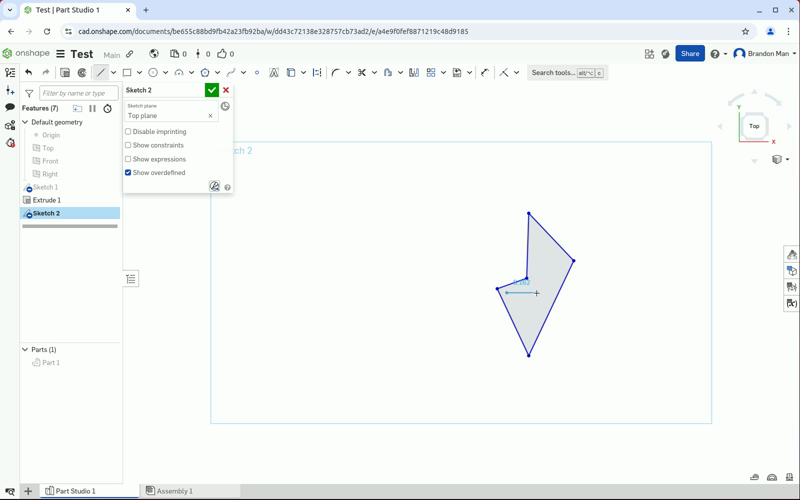
mouse_move(528, 339)
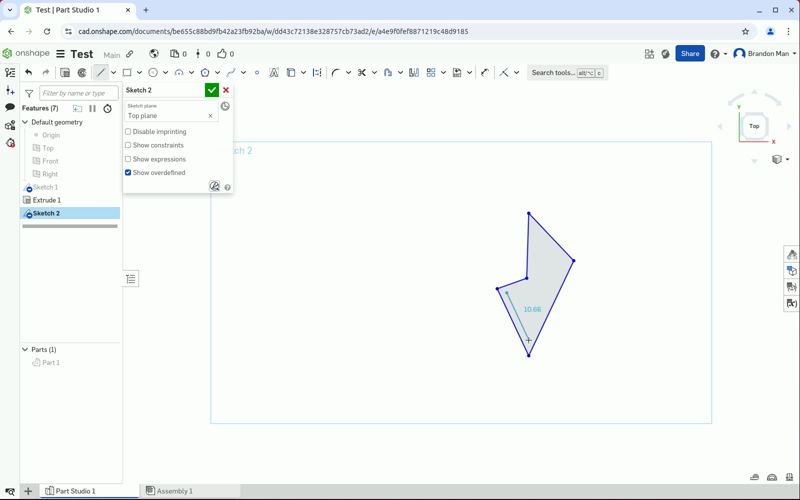
click(528, 339)
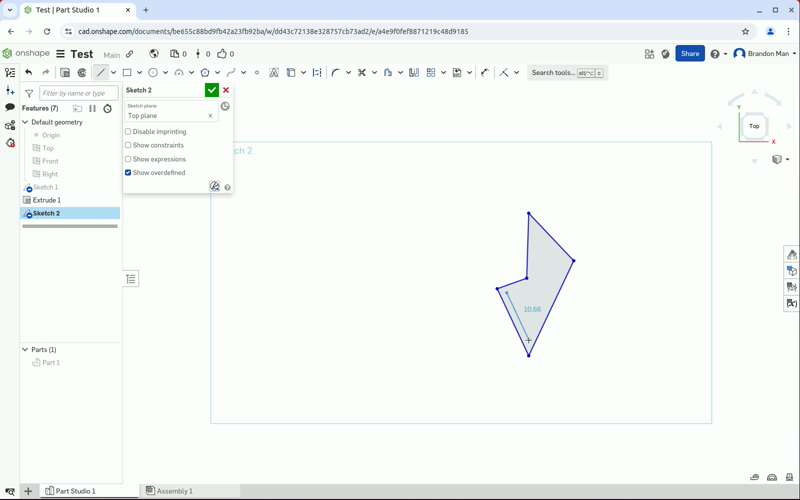
key_up(shift)
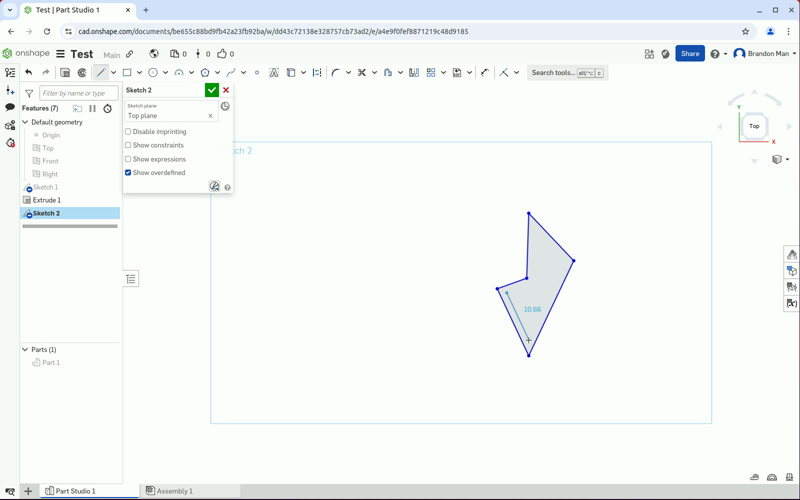
key_down(shift)
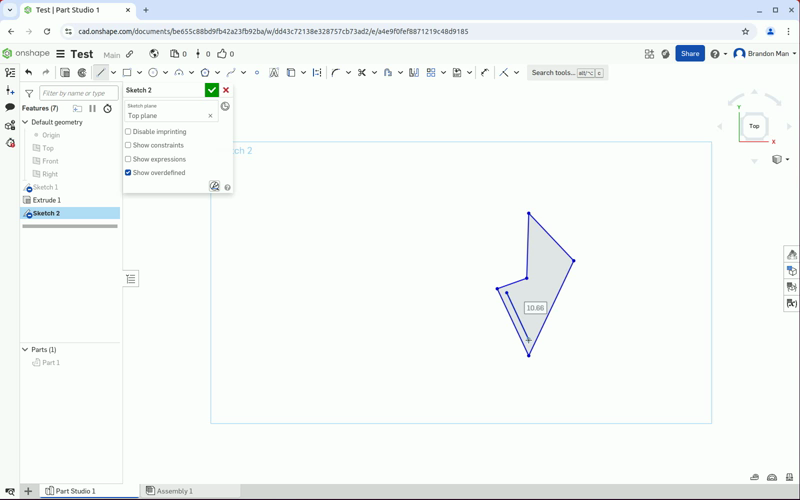
mouse_move(564, 262)
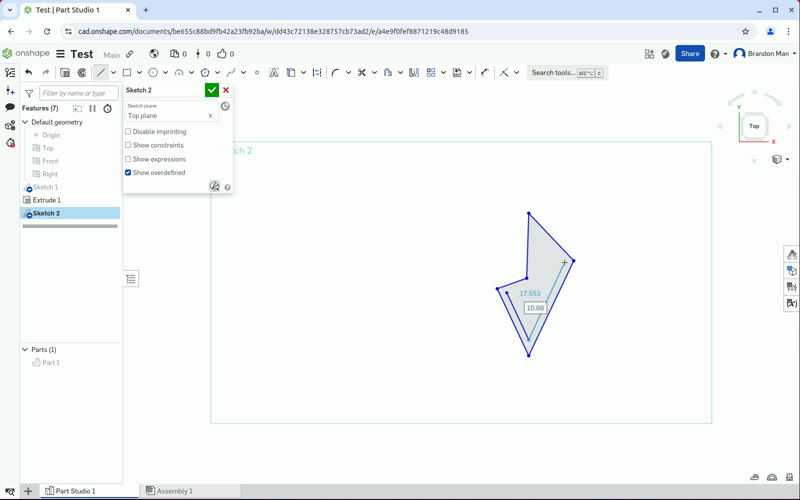
click(564, 262)
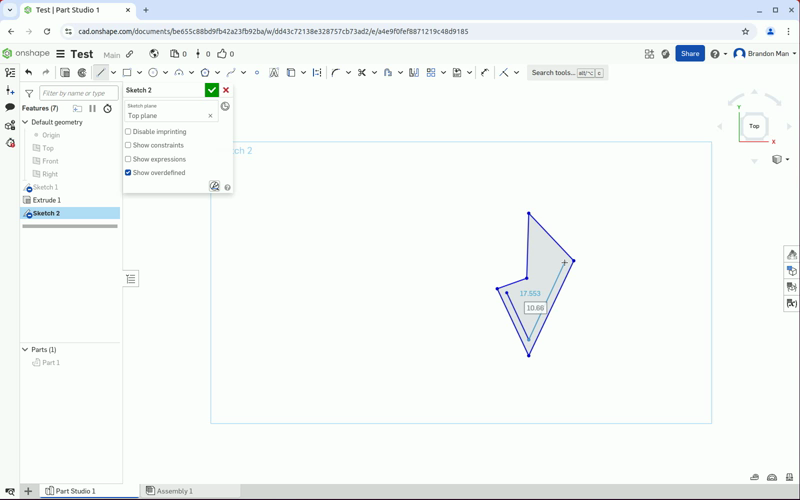
key_up(shift)
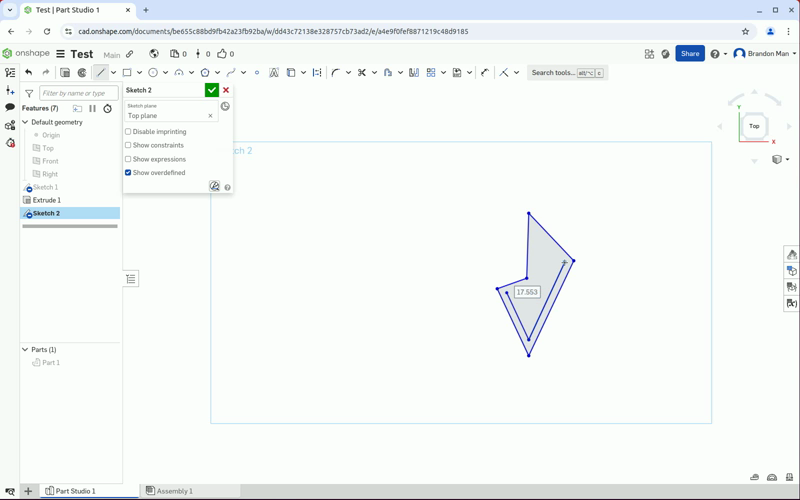
key_down(shift)
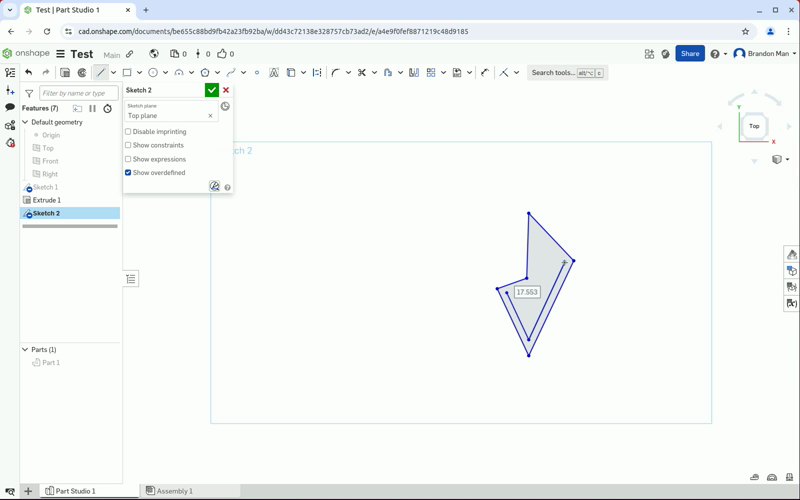
mouse_move(589, 262)
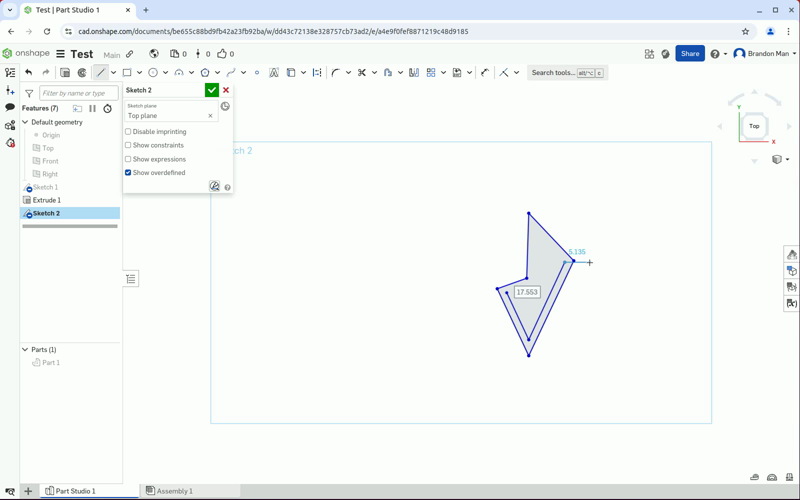
mouse_move(534, 230)
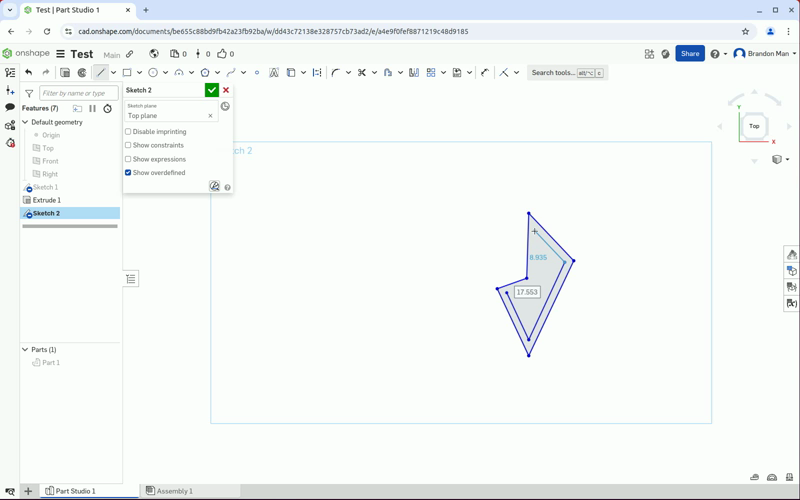
click(534, 230)
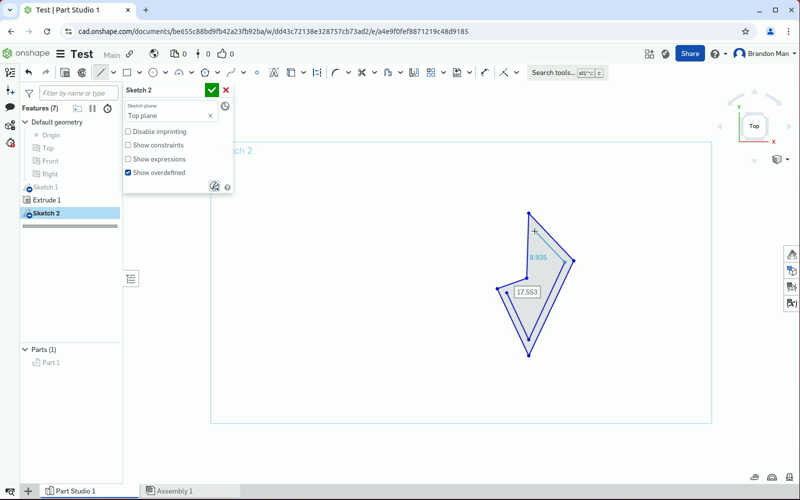
key_up(shift)
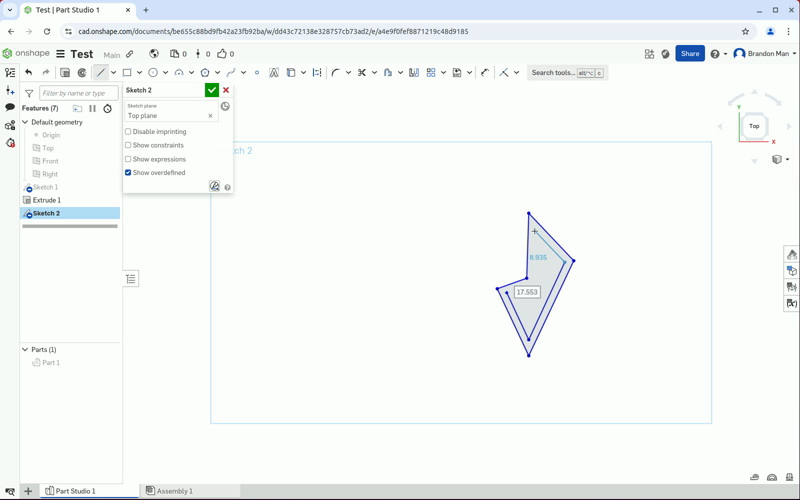
key_down(shift)
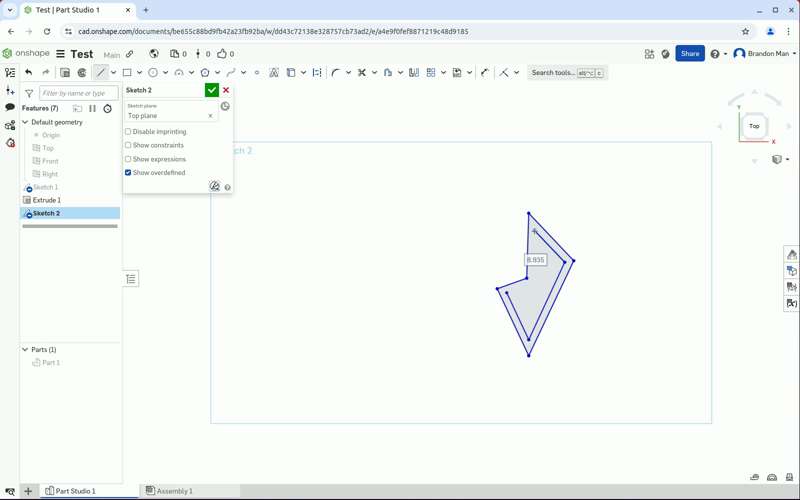
mouse_move(564, 230)
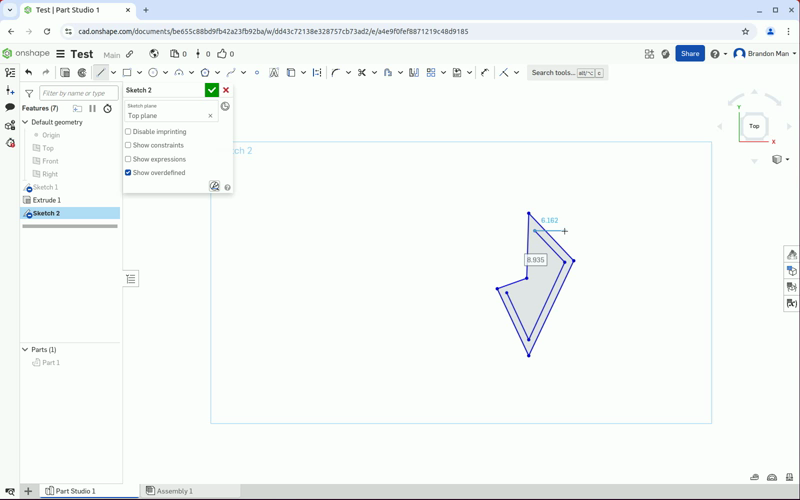
mouse_move(533, 283)
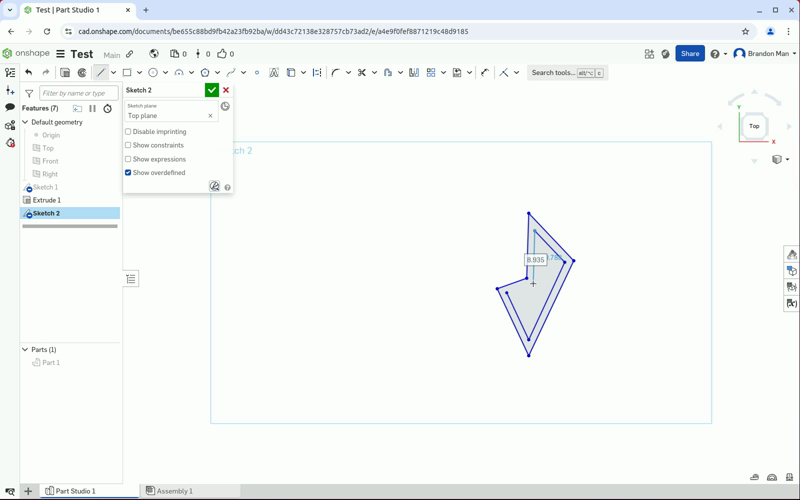
click(533, 283)
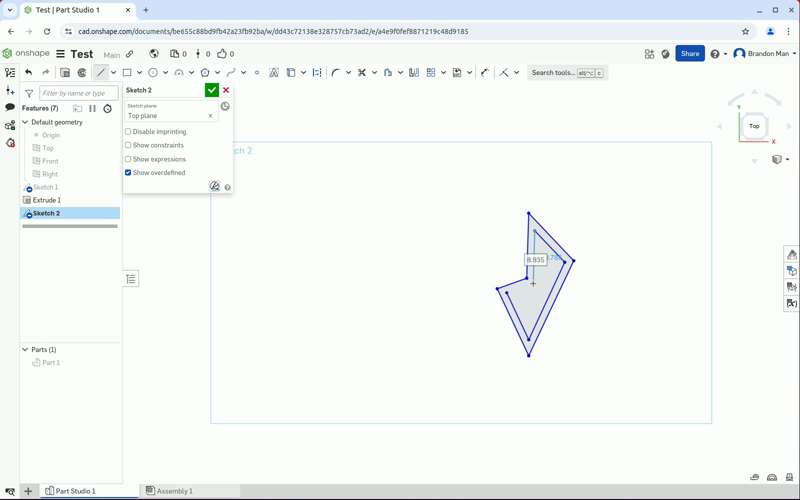
key_up(shift)
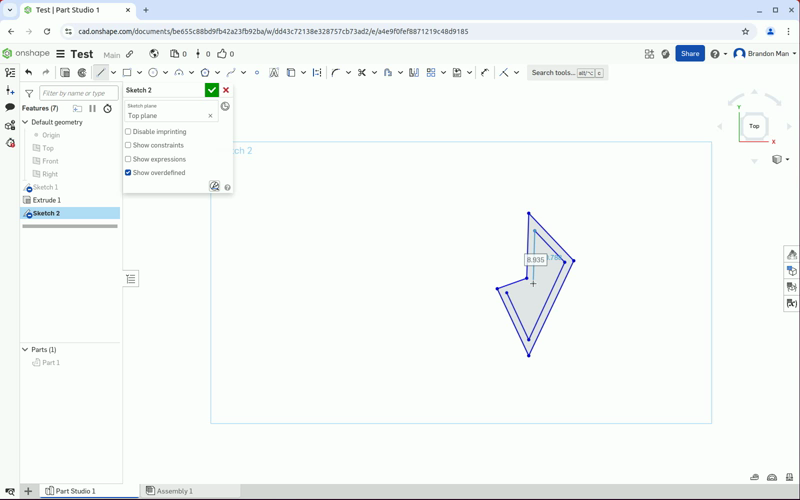
mouse_move(563, 283)
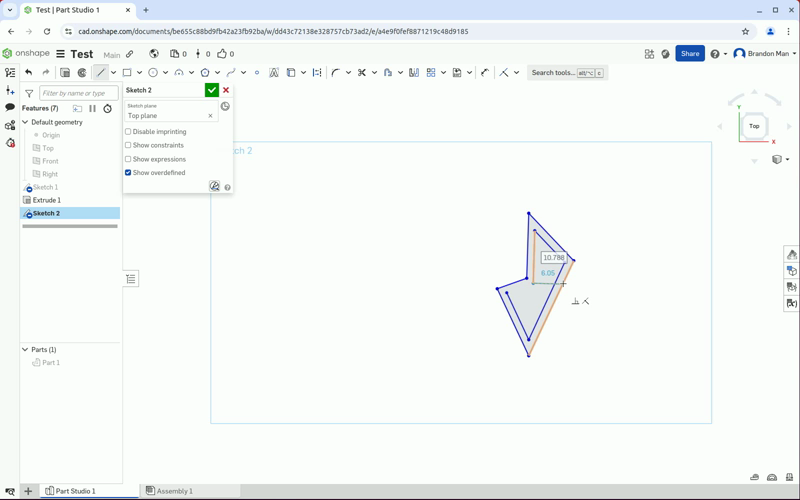
key_down(shift)
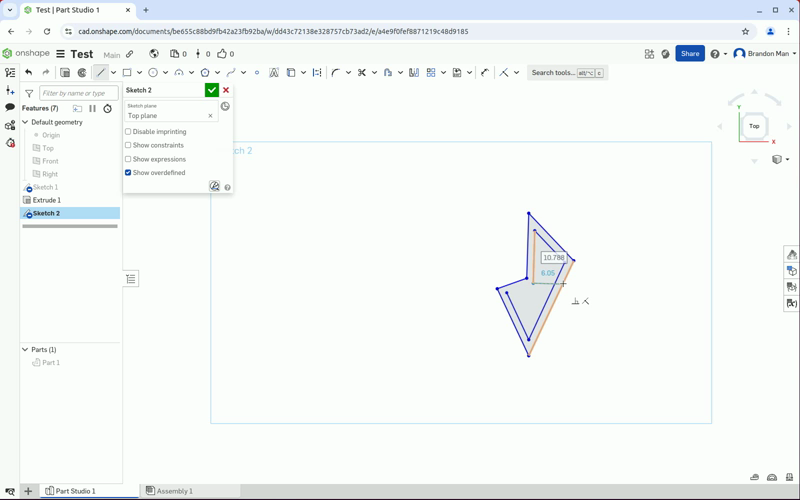
mouse_move(506, 292)
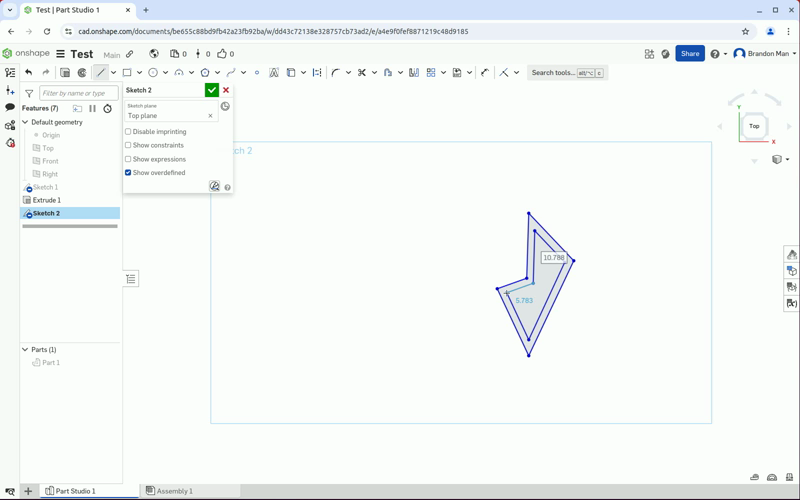
key_up(shift)
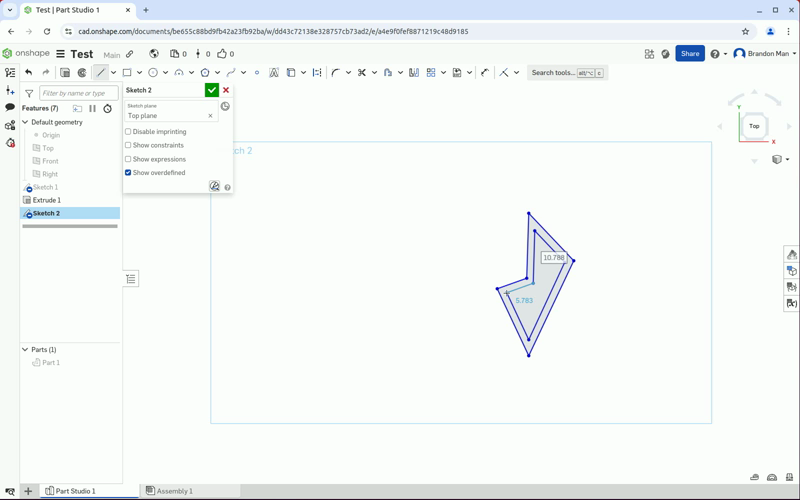
click(506, 292)
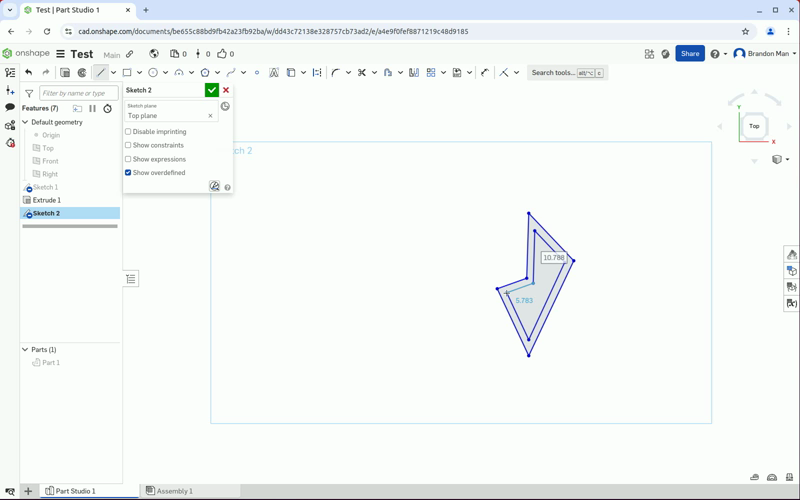
key(esc)
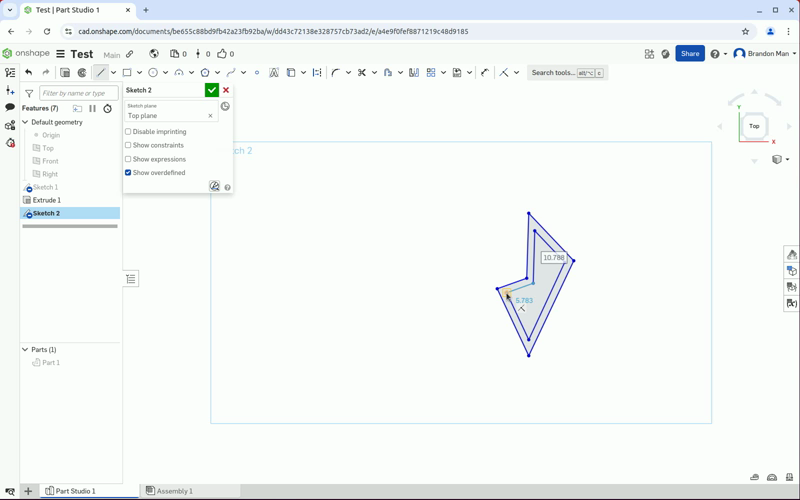
mouse_move(551, 242)
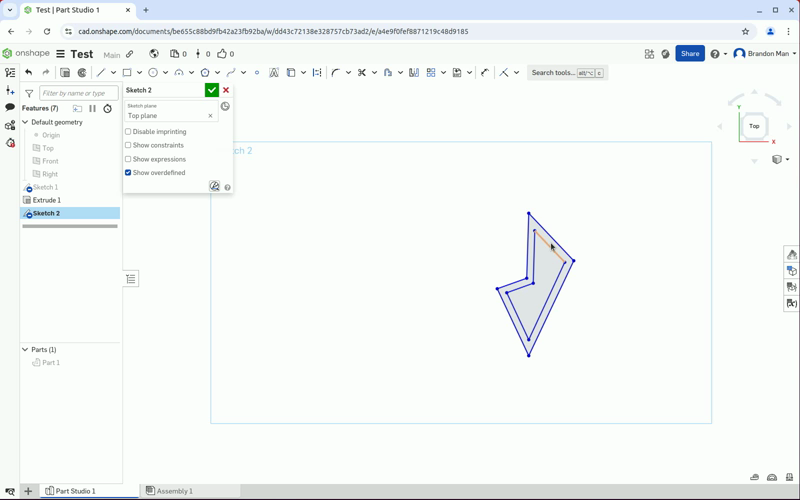
click(551, 242)
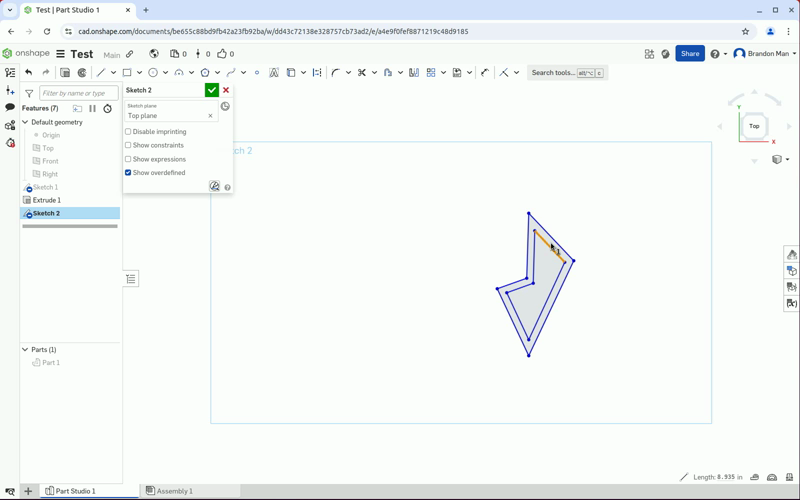
mouse_move(73, 352)
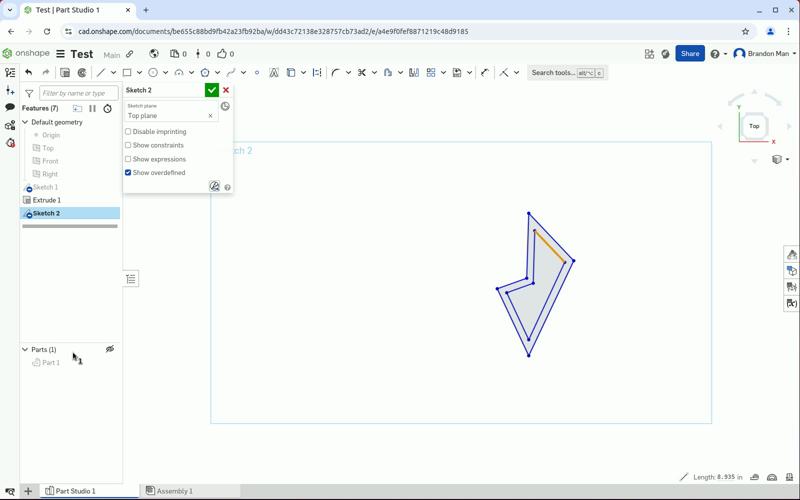
key(shift+y)
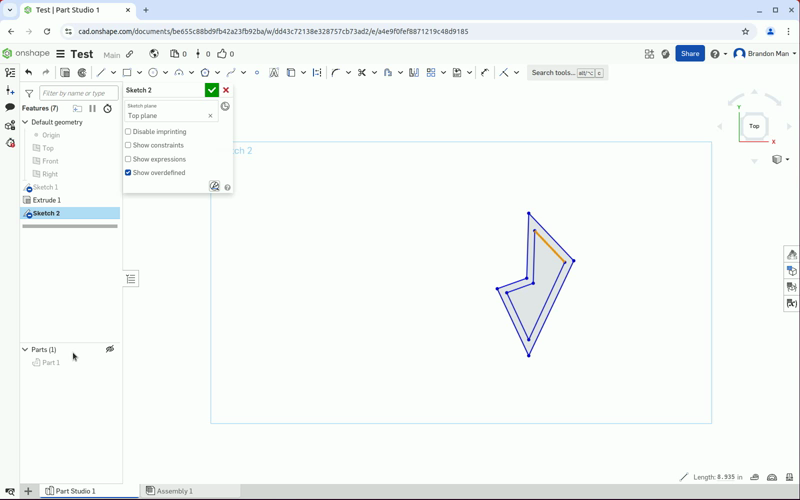
key(shift+e)
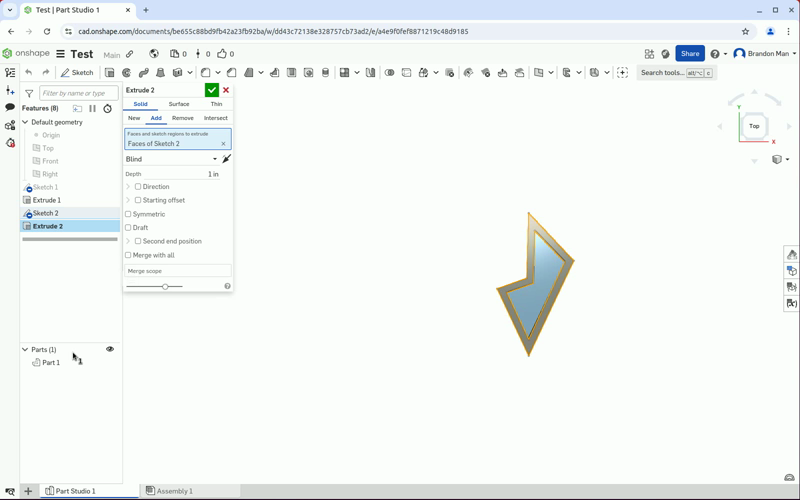
mouse_move(143, 106)
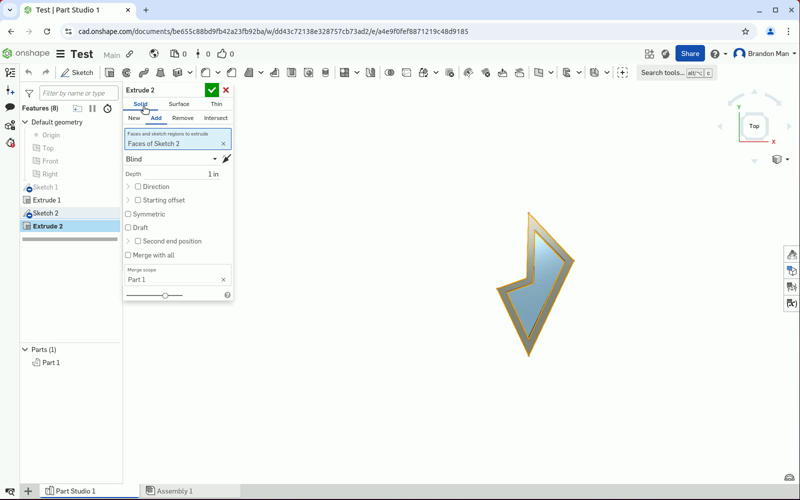
click(143, 106)
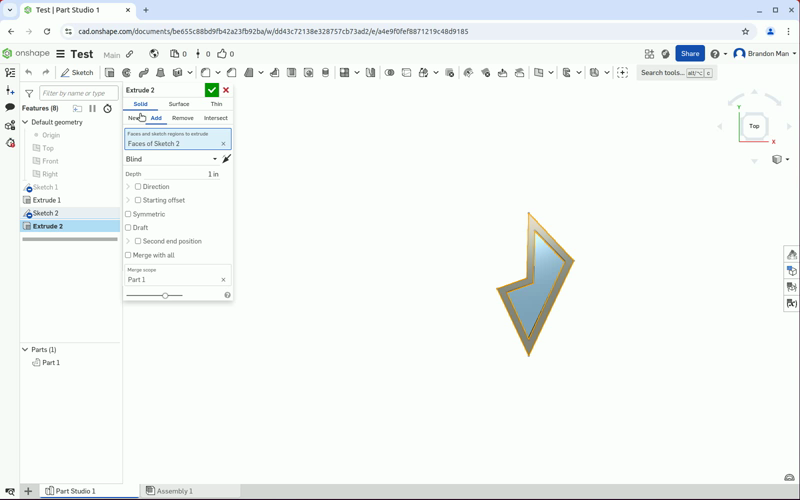
mouse_move(137, 120)
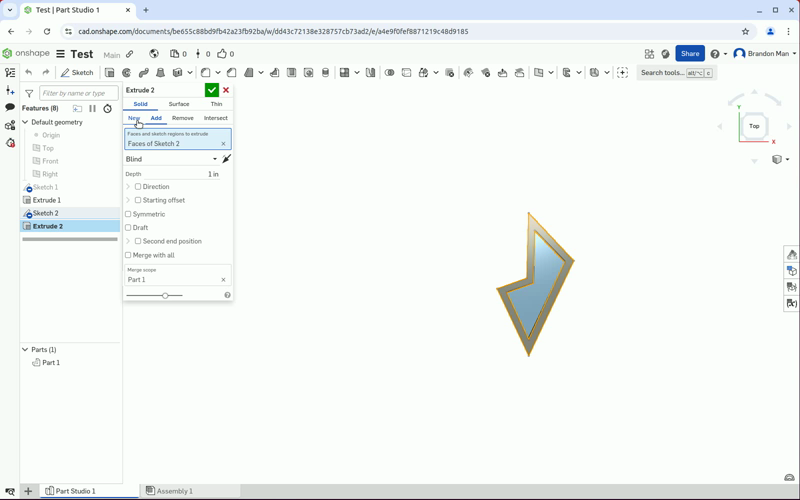
click(137, 120)
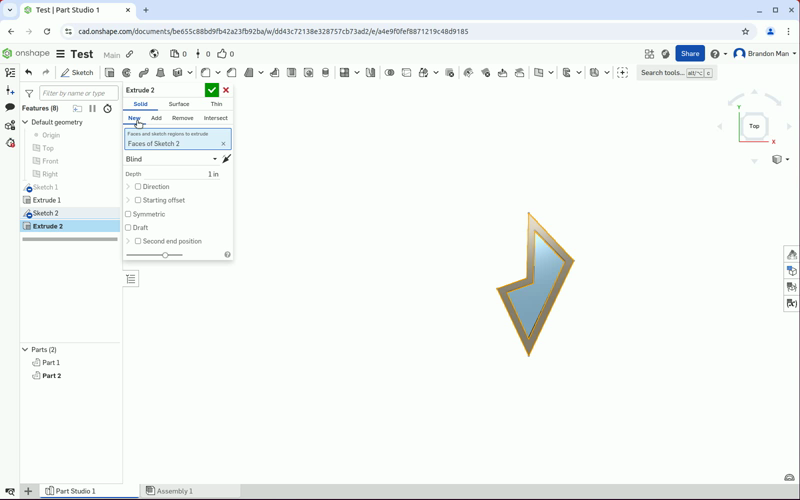
key(tab, 4)
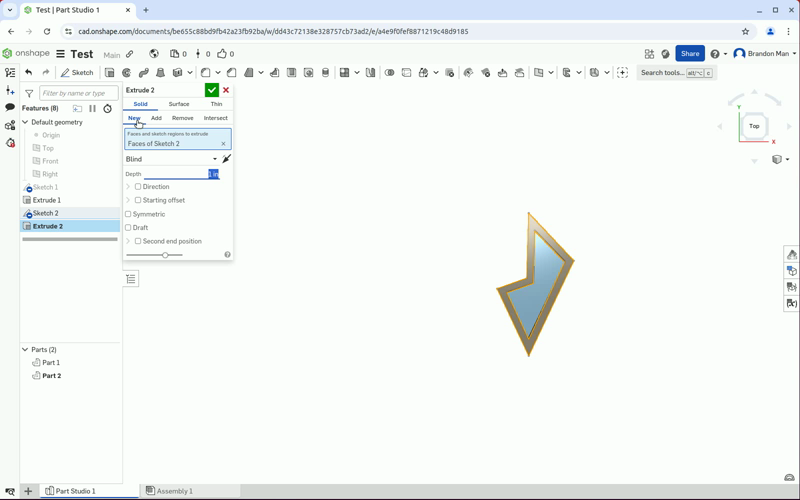
text(1.444)
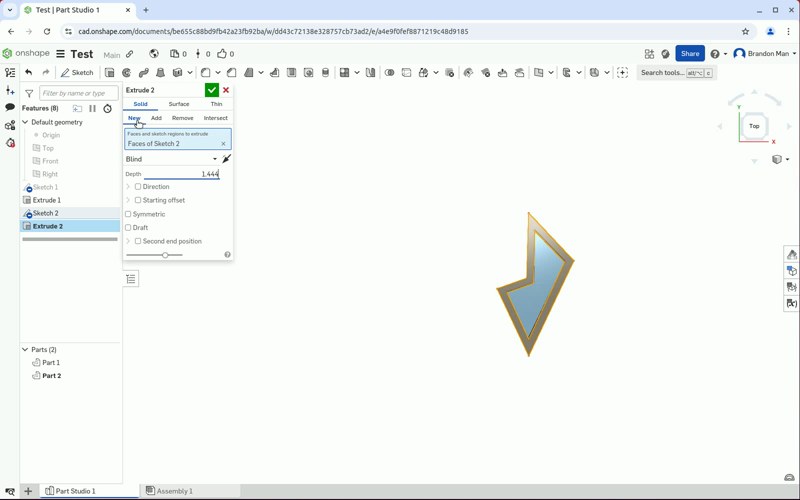
key(enter)
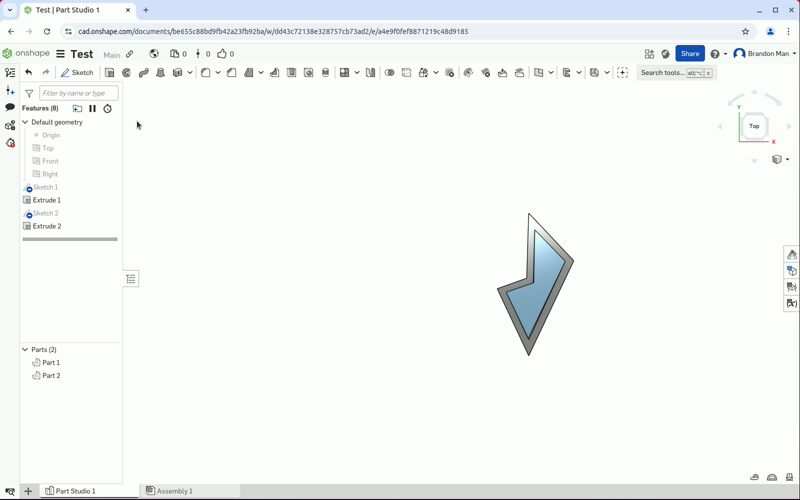
key(shift+h)
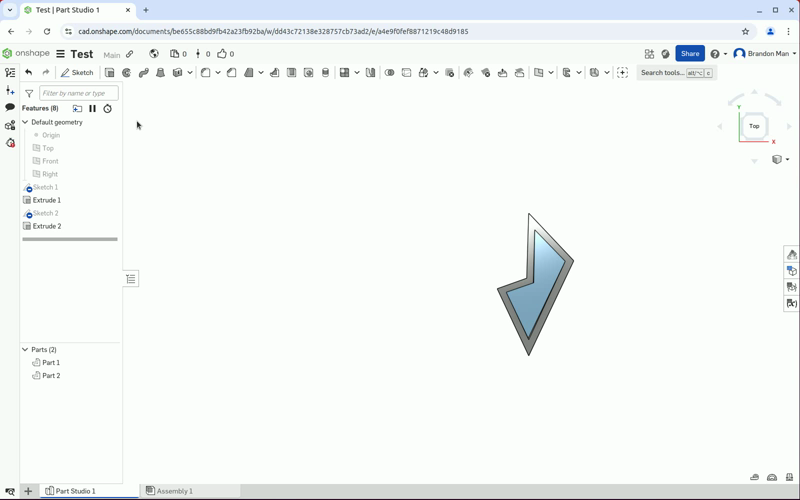
key(shift+h)
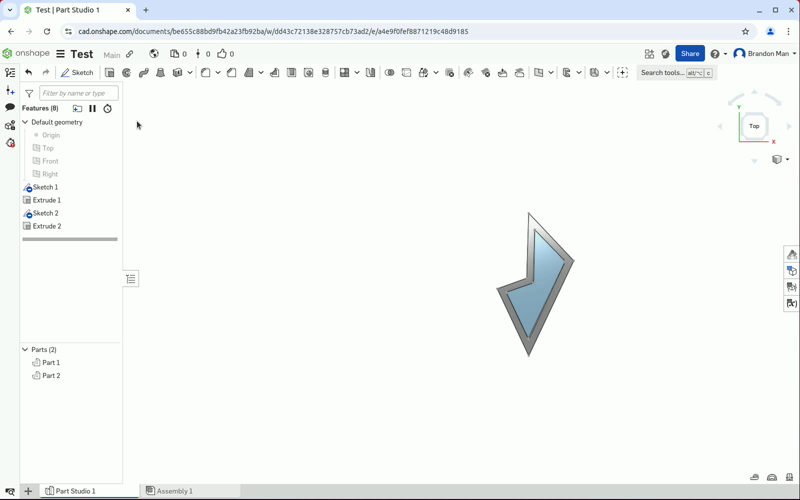
key(shift+7)
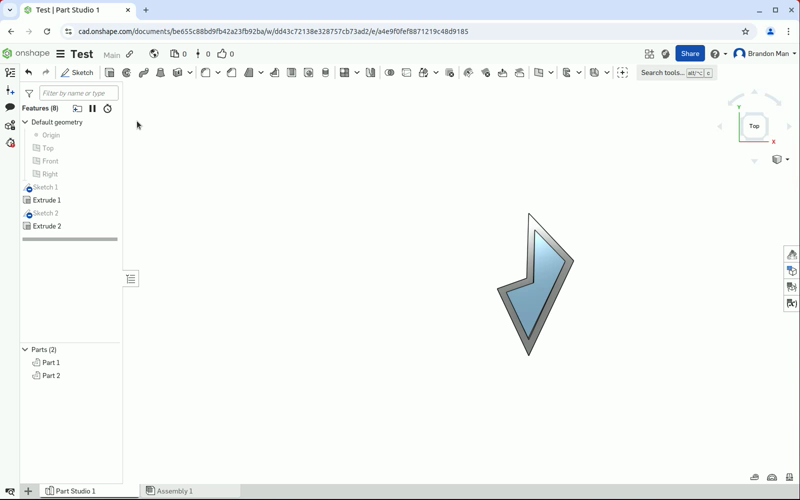
key(up, 3)
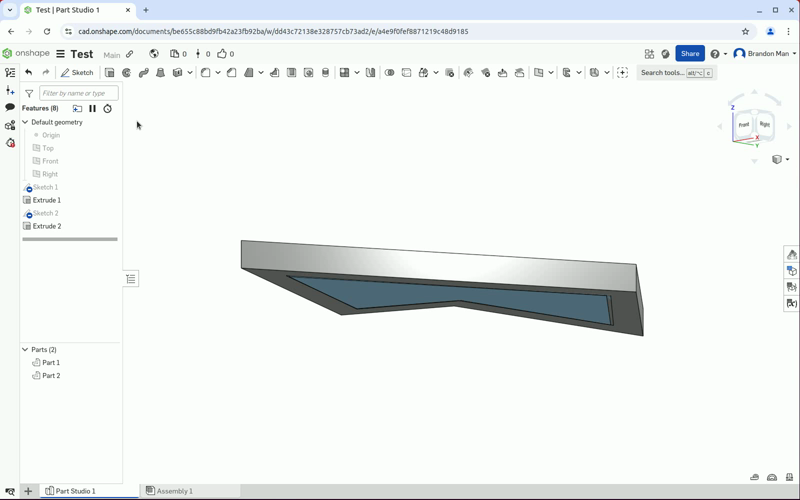
key(left, 3)
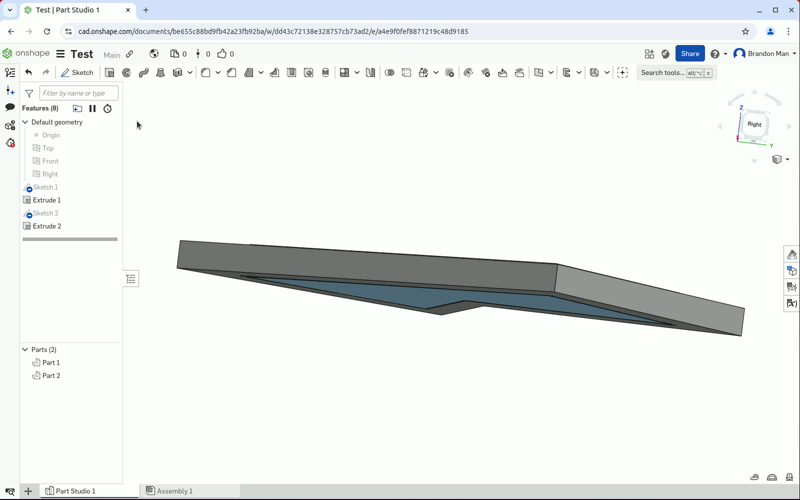
key(right, 3)
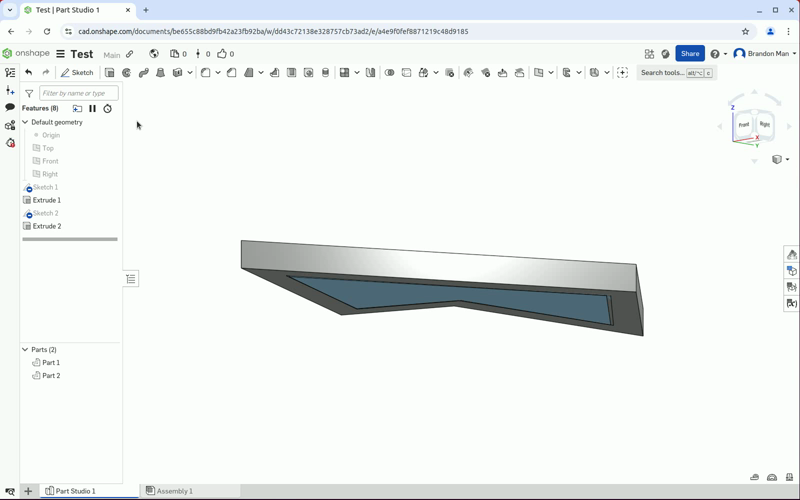
key(down, 3)
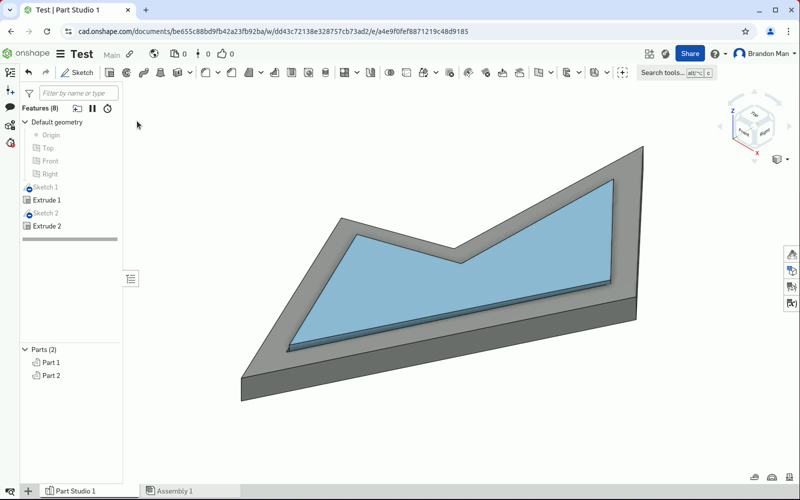
mouse_move(73, 189)
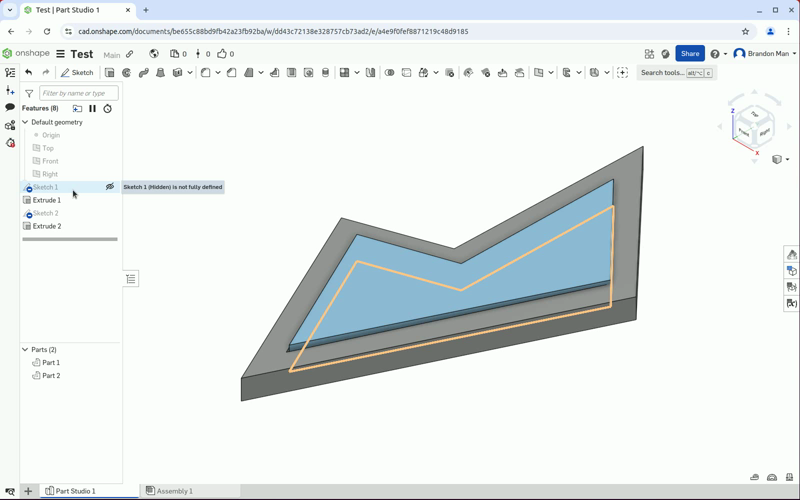
click(73, 189)